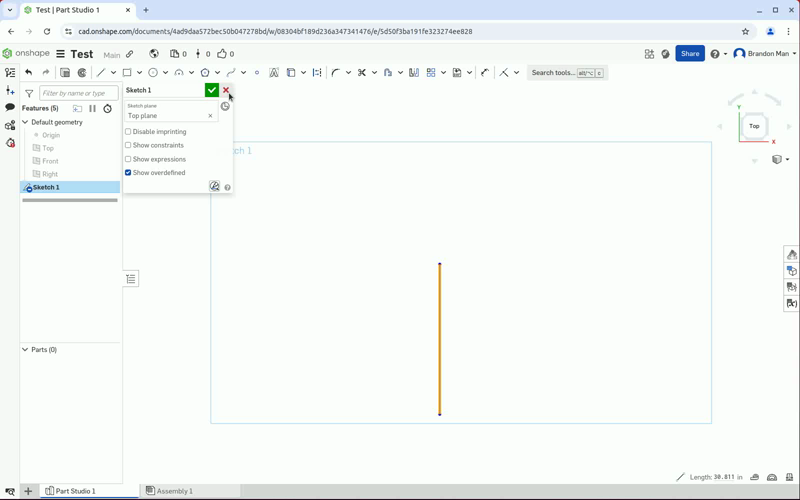
key(shift+h)
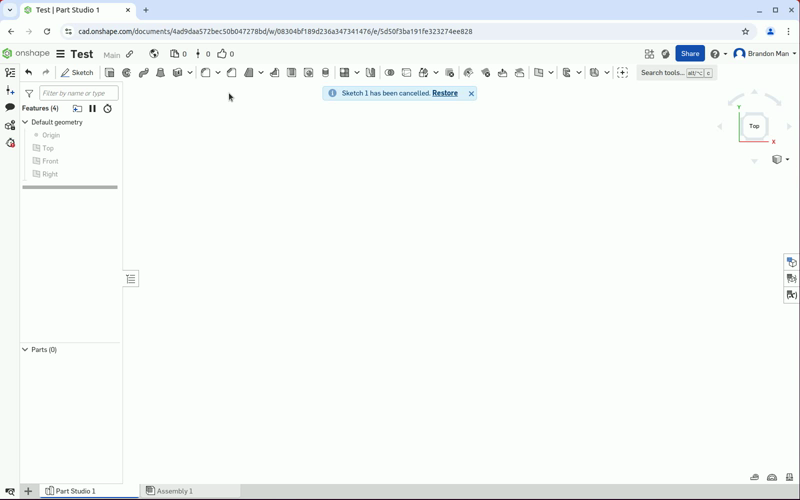
mouse_move(73, 352)
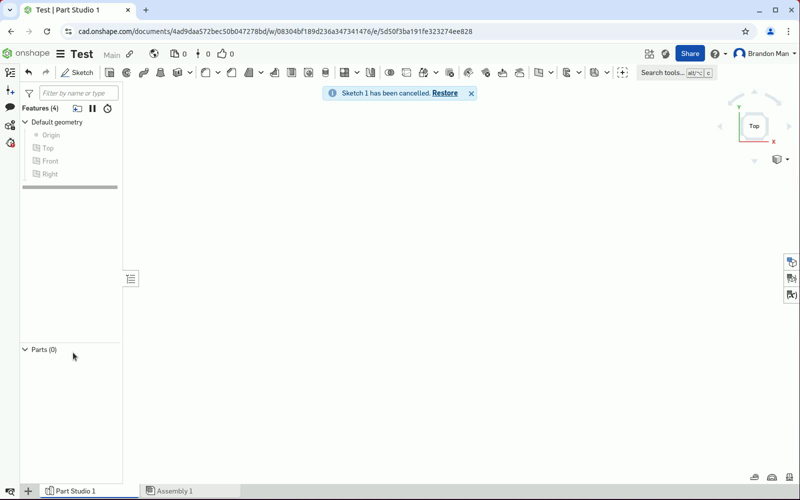
key(y)
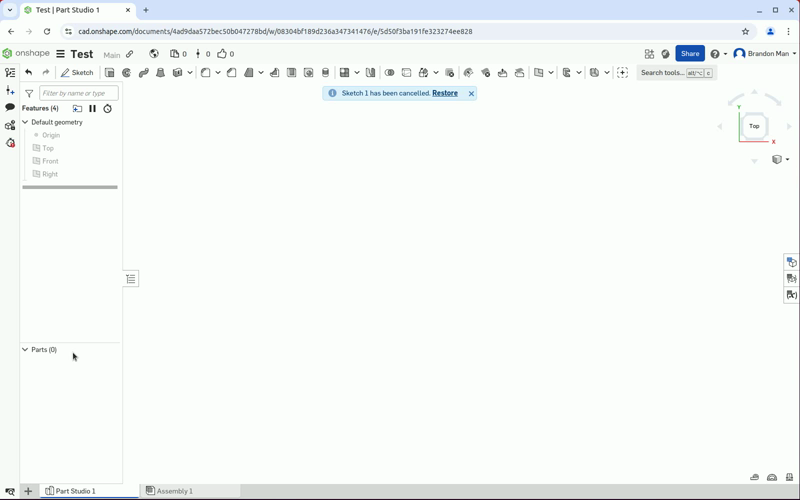
key(shift+p)
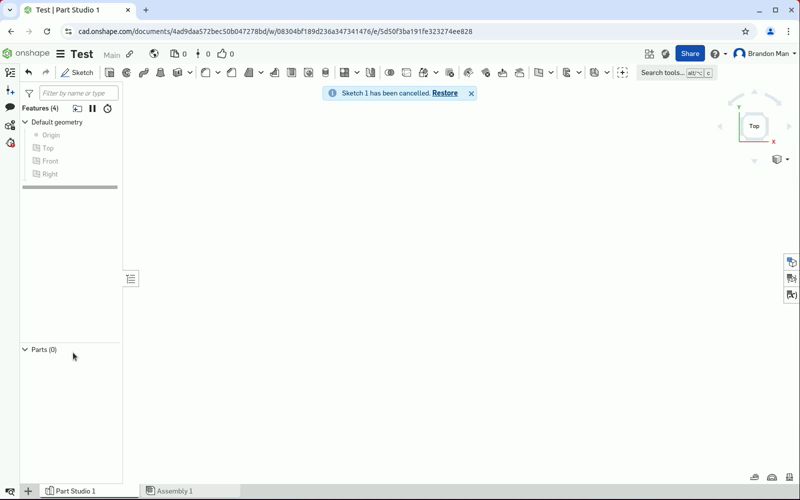
key(space)
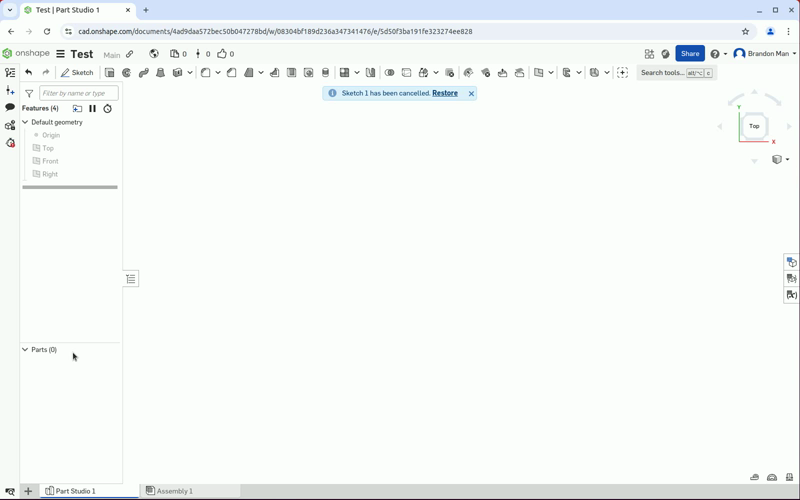
key_down(shift)
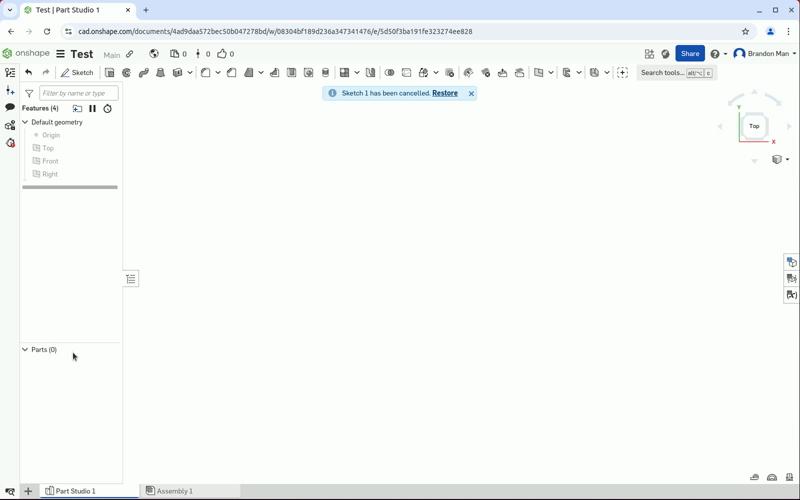
key(up)
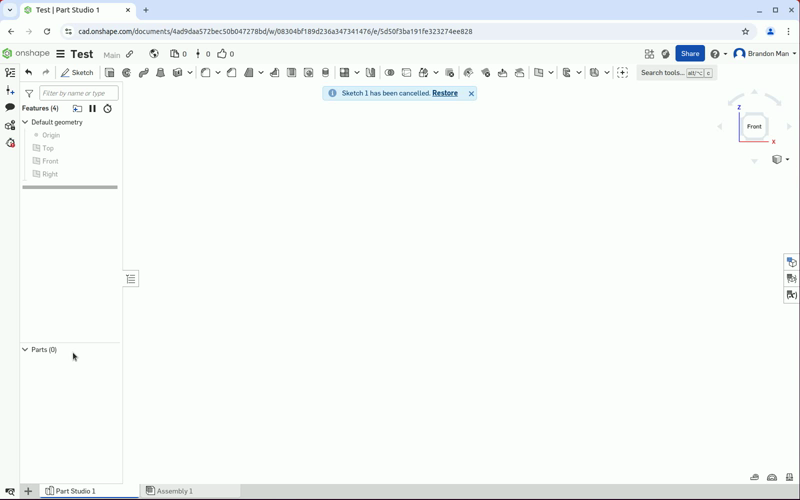
key_up(shift)
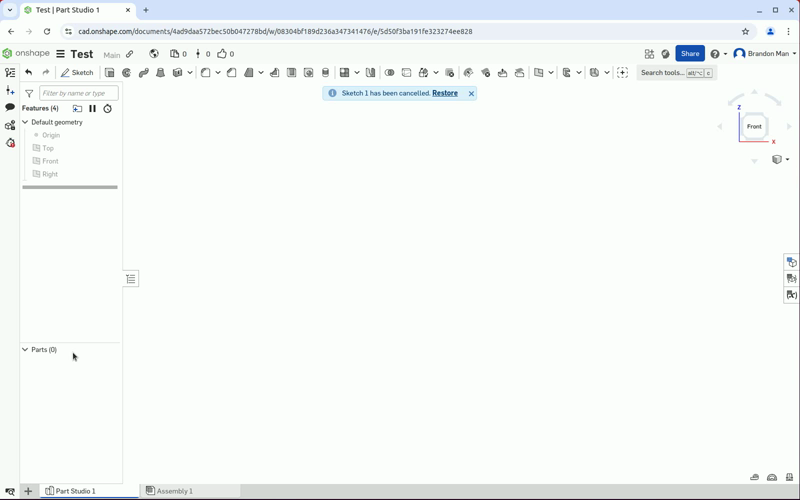
mouse_move(73, 352)
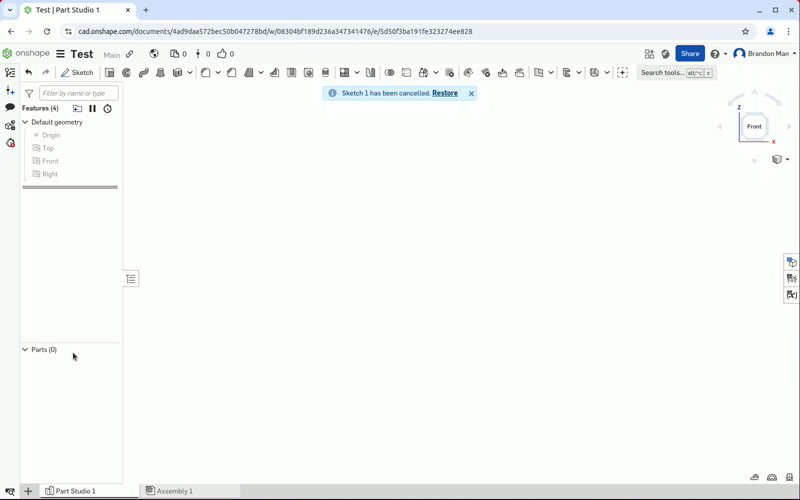
key(shift+y)
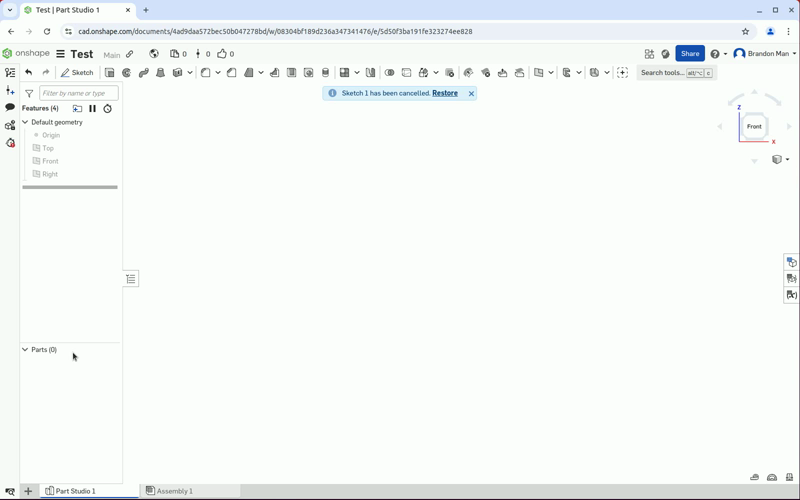
key(shift+s)
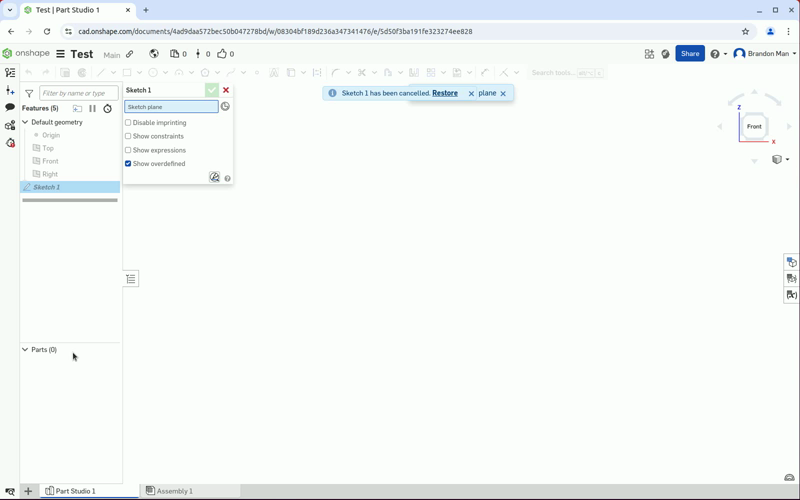
mouse_move(73, 163)
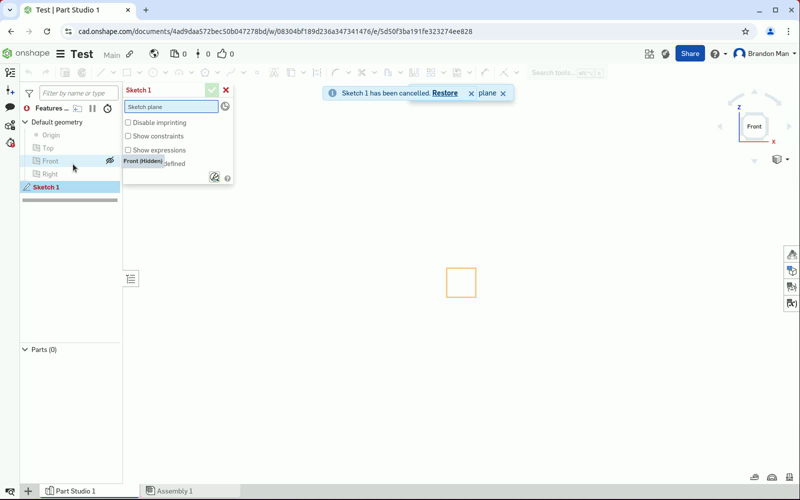
click(73, 163)
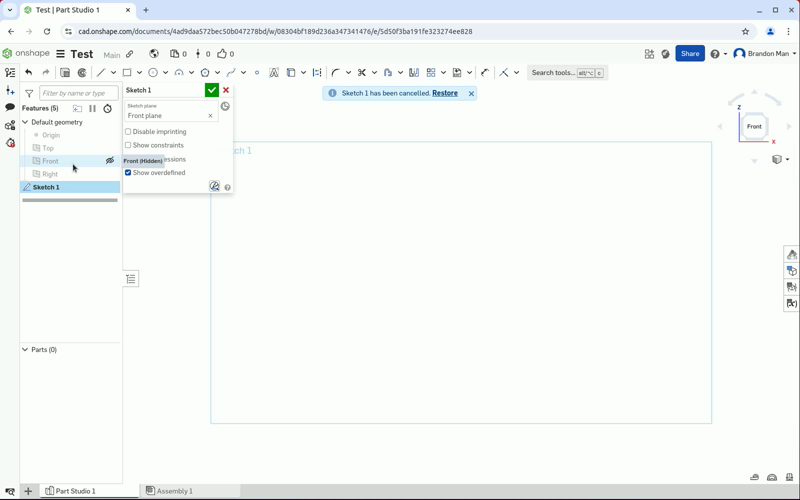
mouse_move(73, 352)
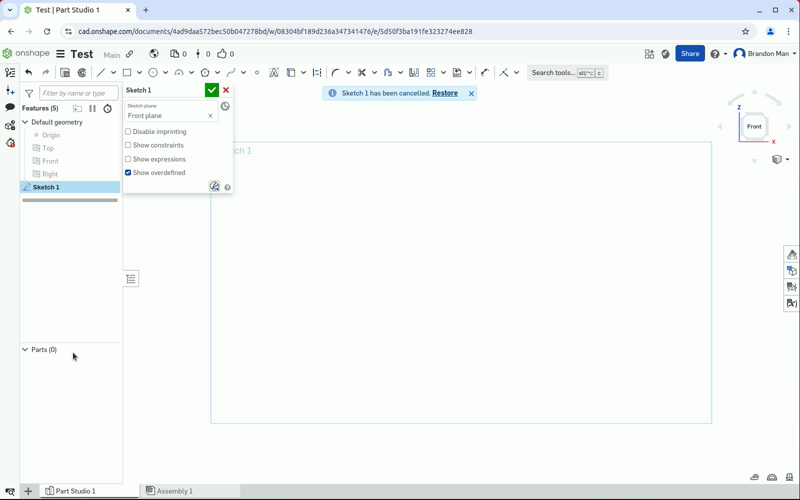
key(y)
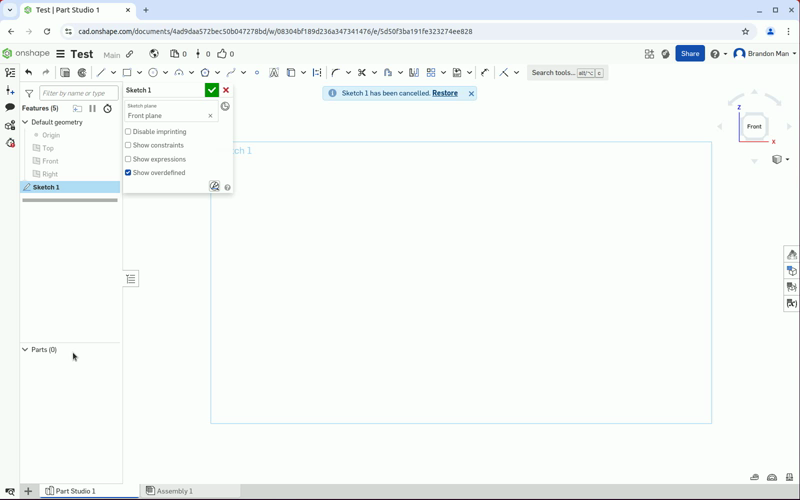
key(l)
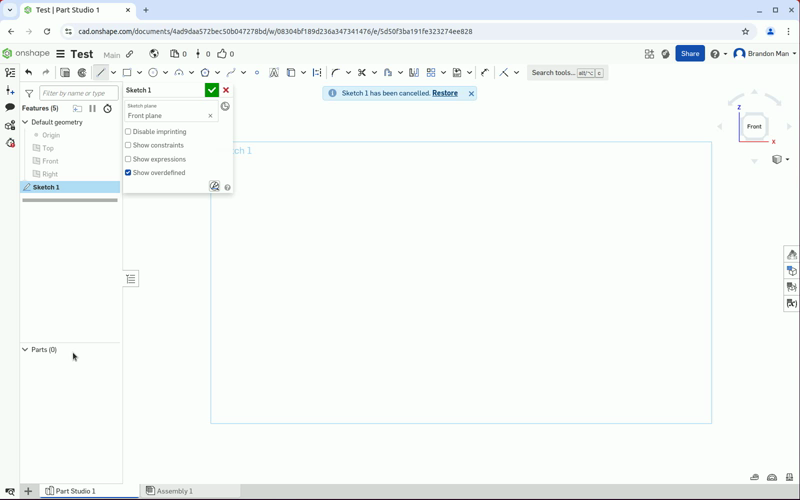
key_down(shift)
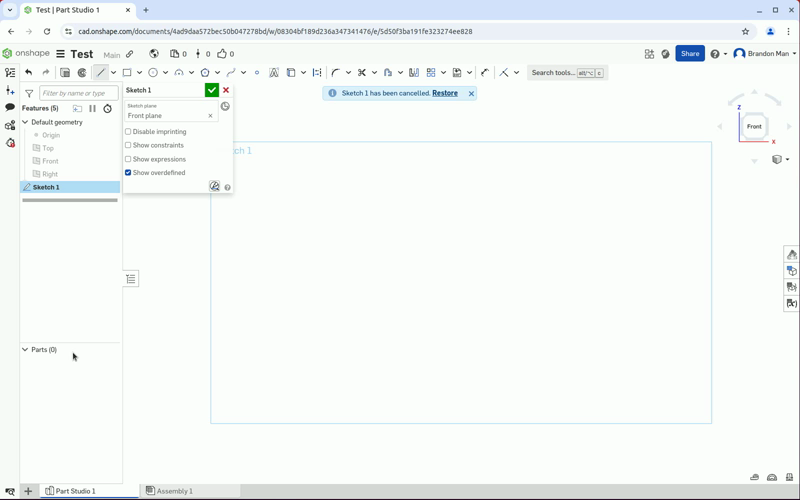
mouse_move(371, 272)
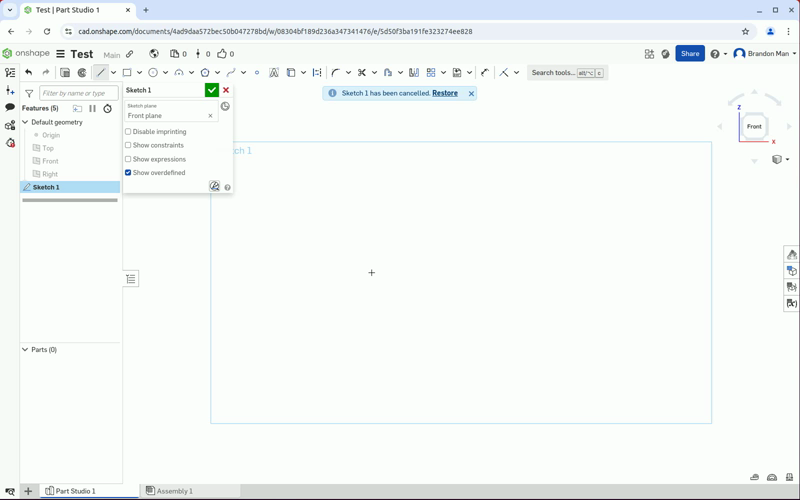
click(371, 272)
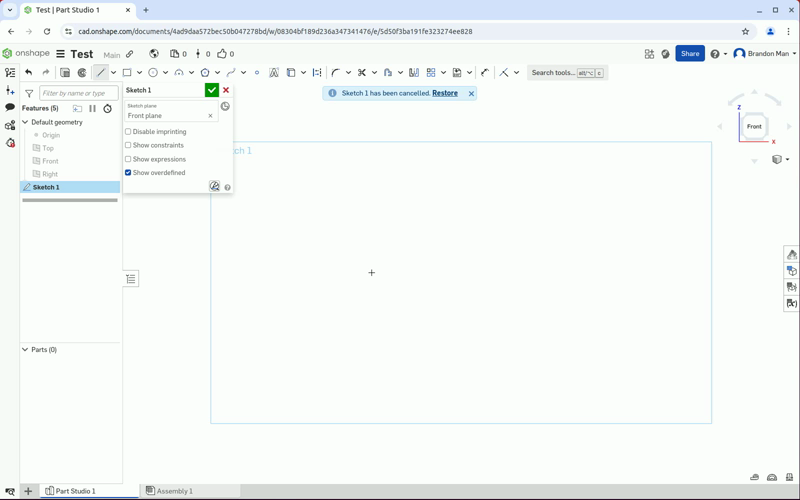
key_up(shift)
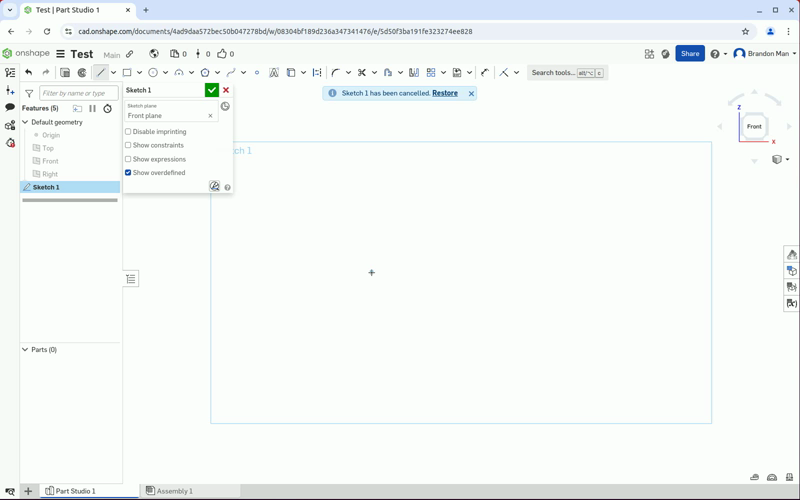
key_down(shift)
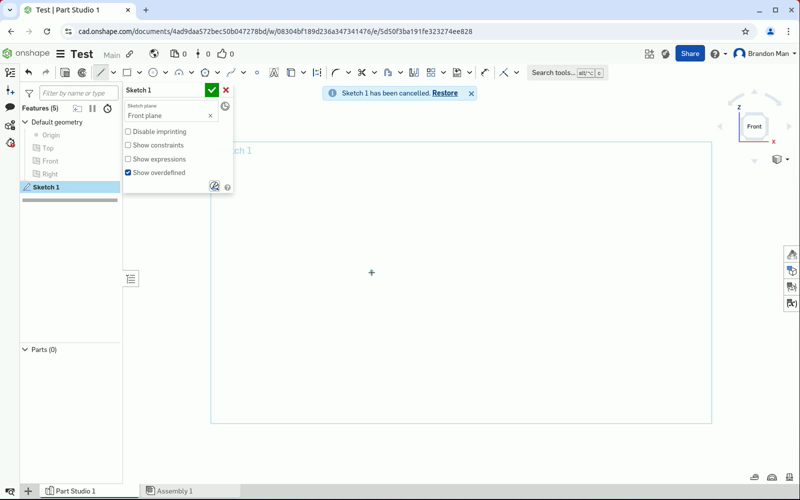
mouse_move(401, 272)
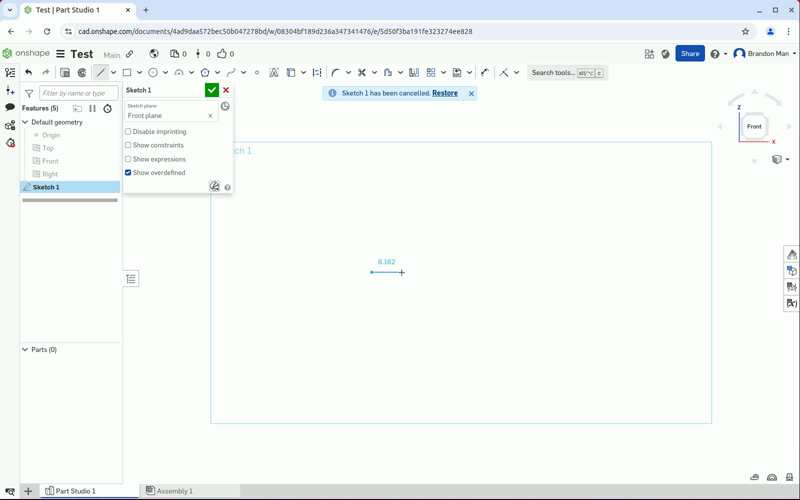
mouse_move(399, 282)
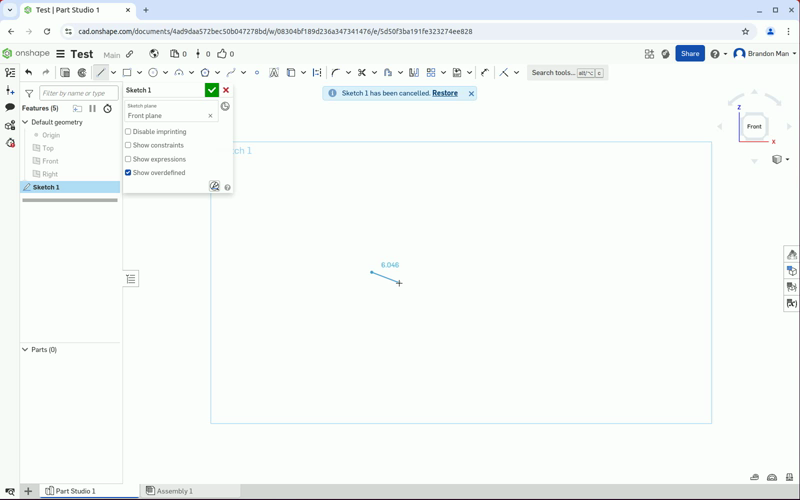
click(399, 282)
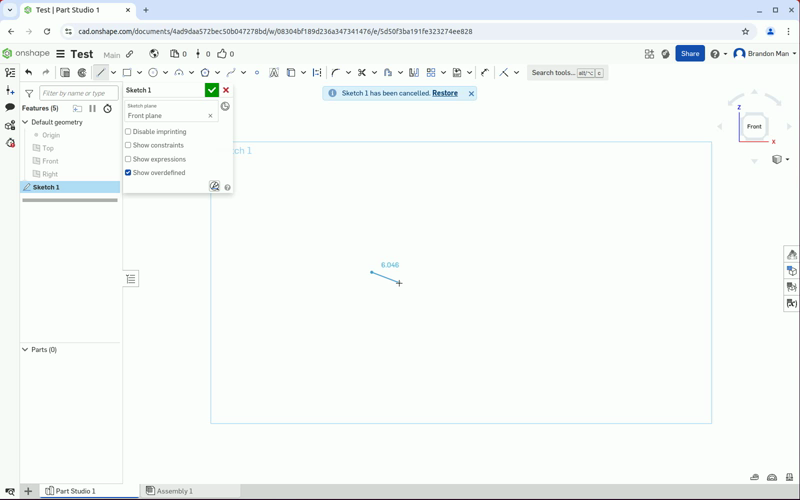
key_up(shift)
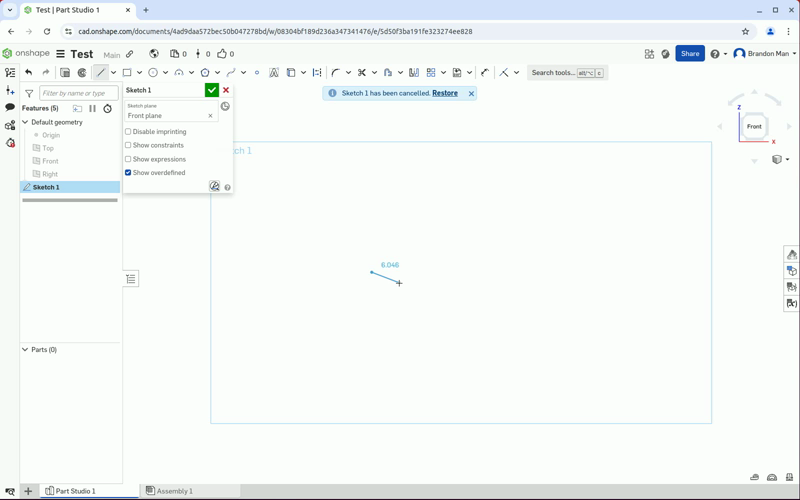
key_down(shift)
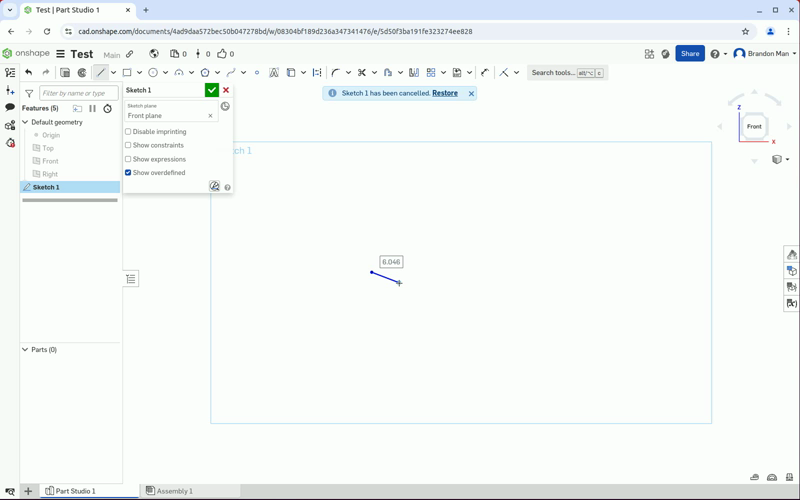
mouse_move(429, 282)
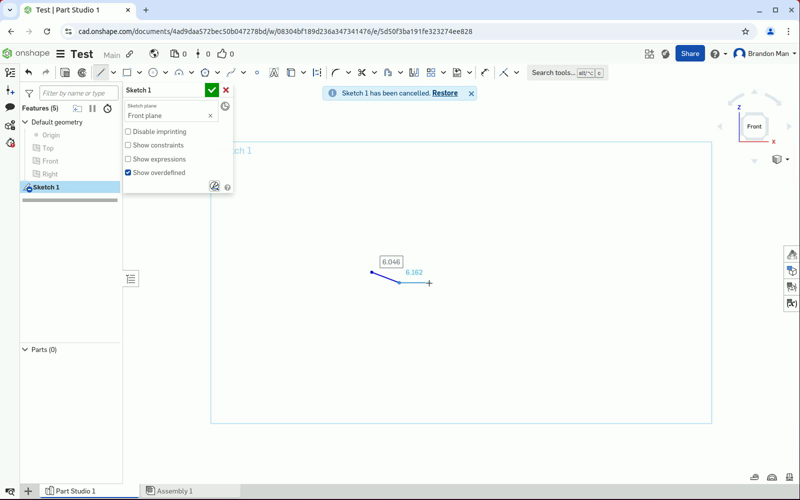
mouse_move(458, 282)
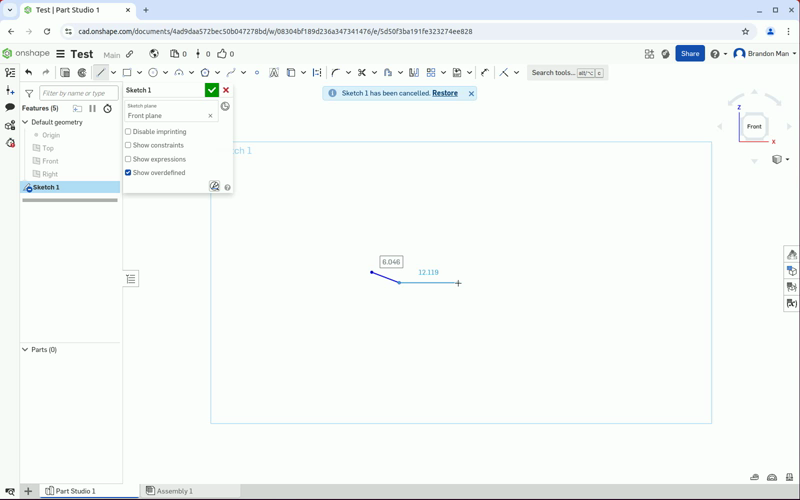
click(458, 282)
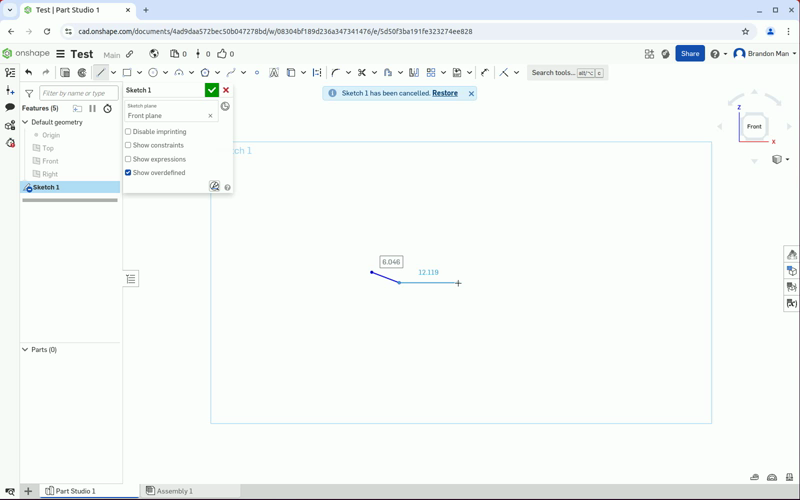
key_up(shift)
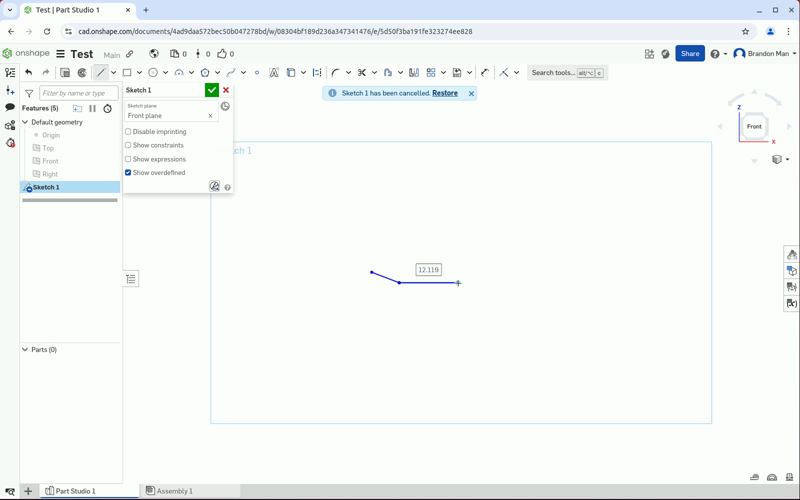
key_down(shift)
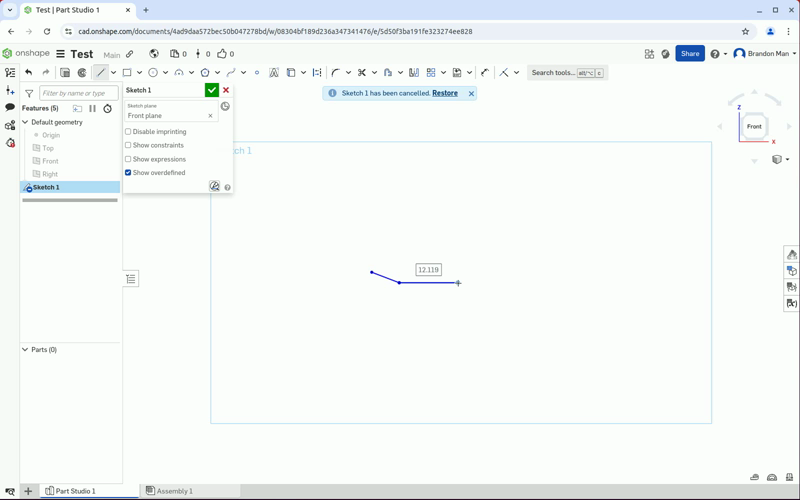
mouse_move(555, 282)
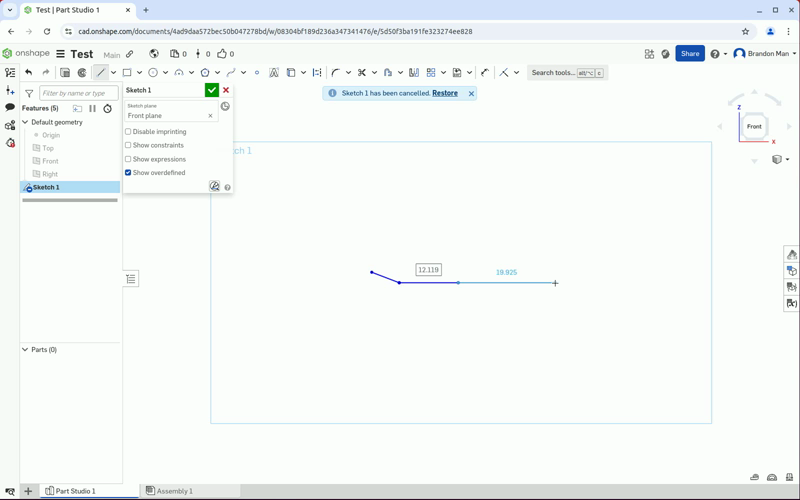
click(555, 282)
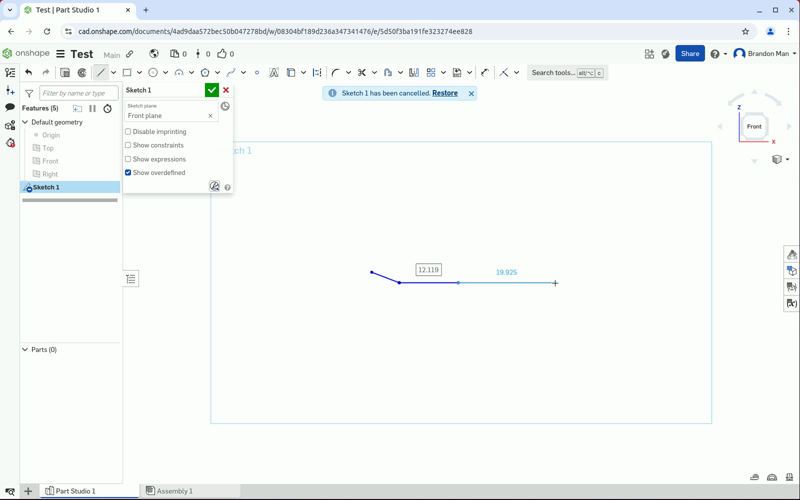
key_up(shift)
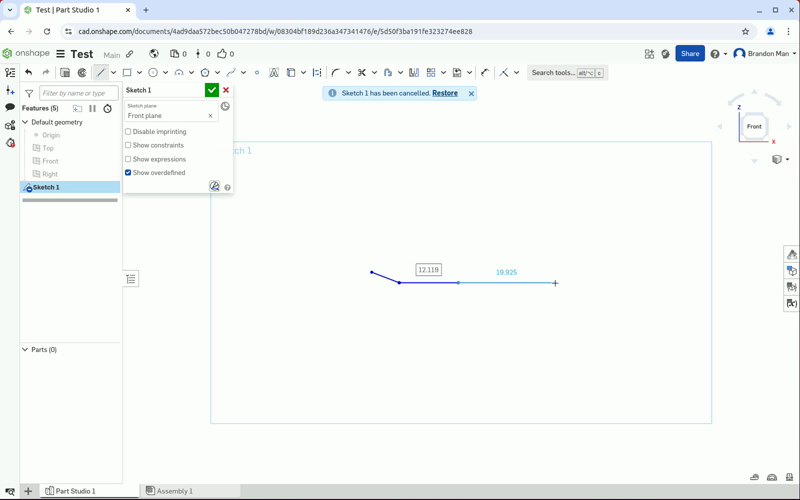
key_down(shift)
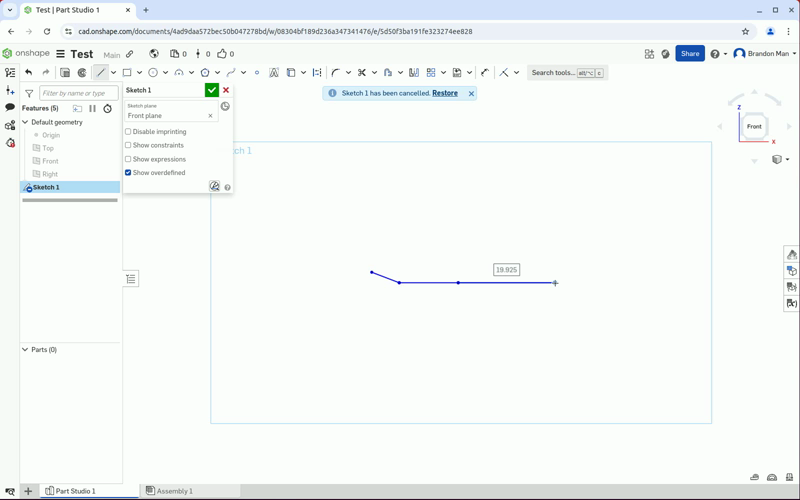
mouse_move(585, 282)
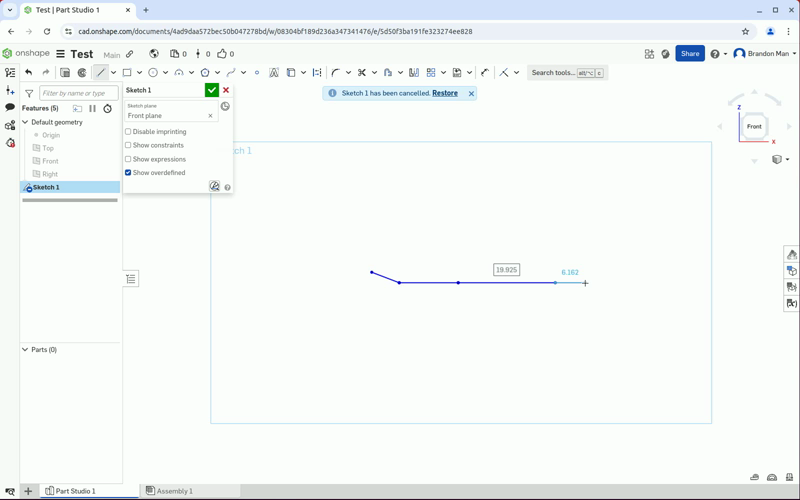
mouse_move(572, 270)
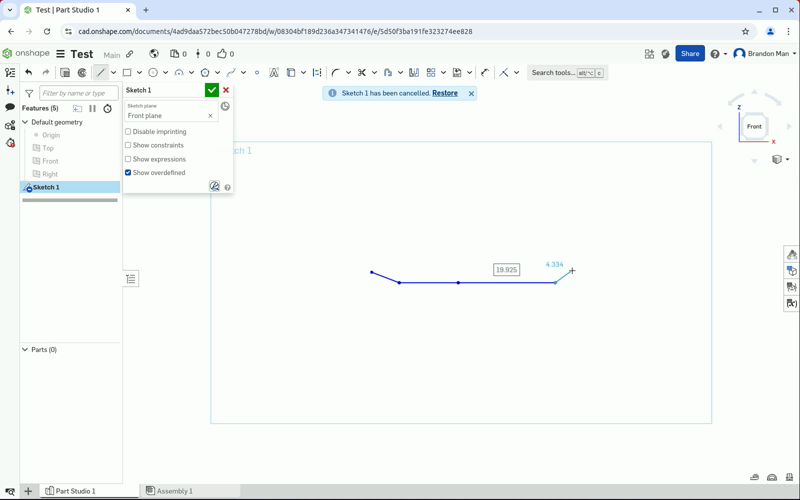
click(572, 270)
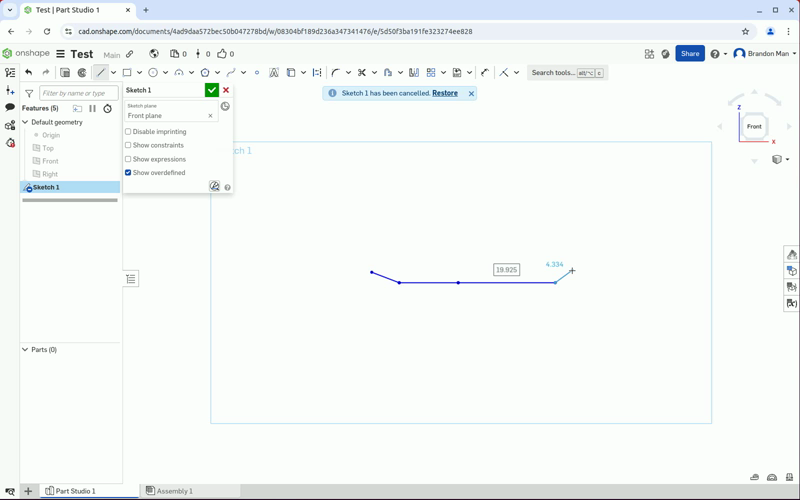
key_up(shift)
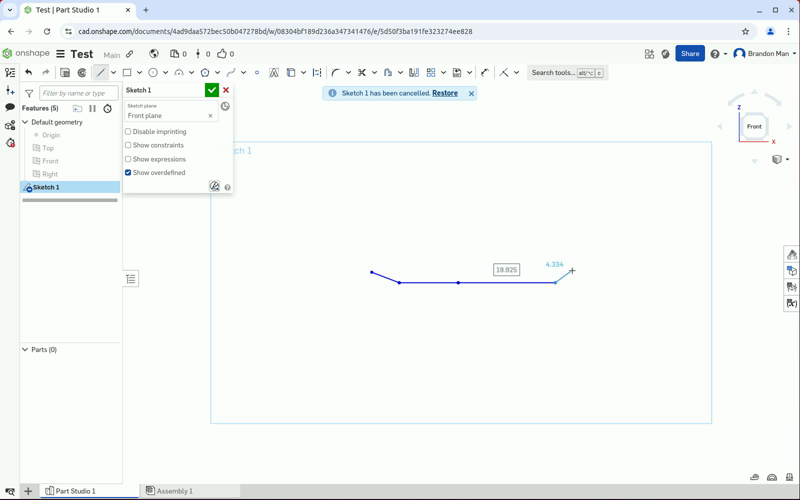
key_down(shift)
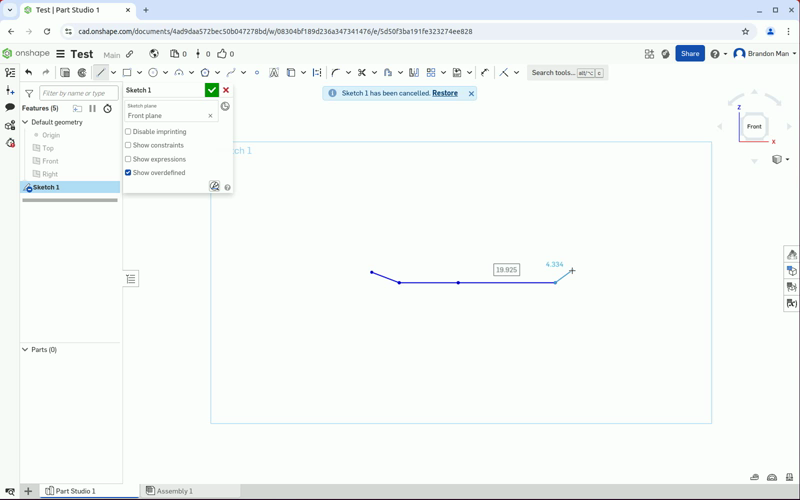
mouse_move(589, 270)
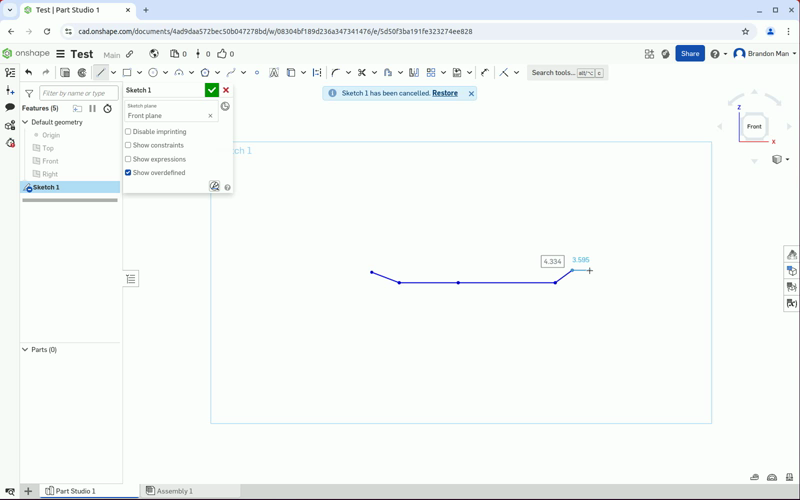
mouse_move(544, 259)
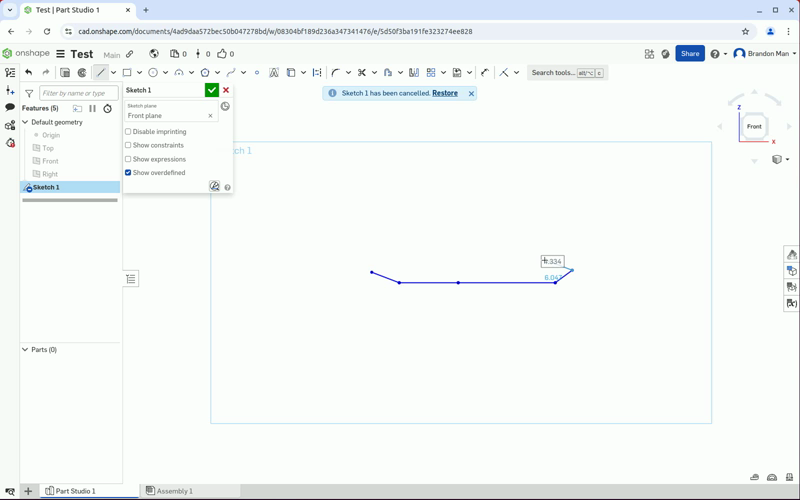
click(544, 259)
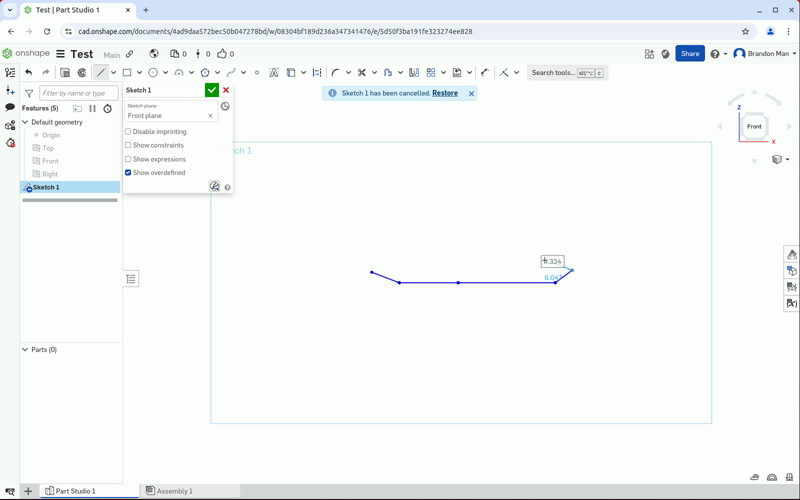
key_up(shift)
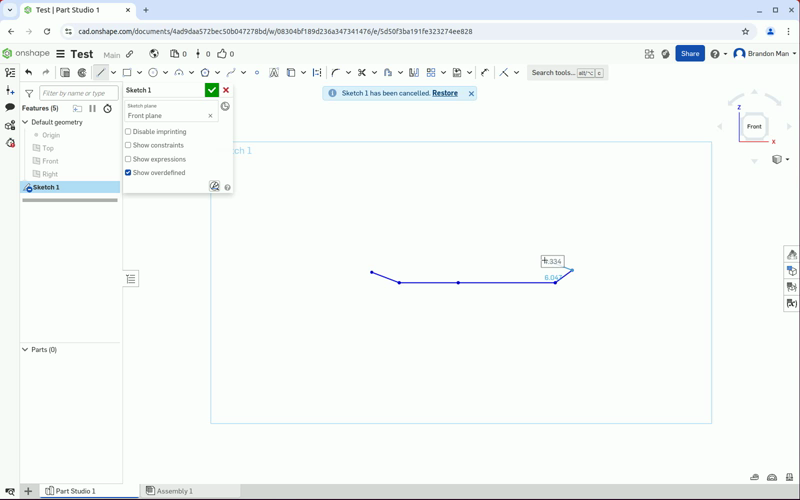
key_down(shift)
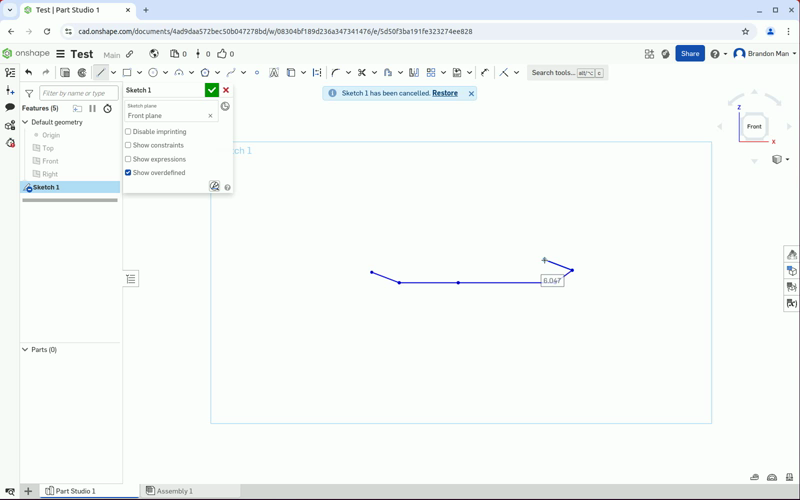
mouse_move(443, 259)
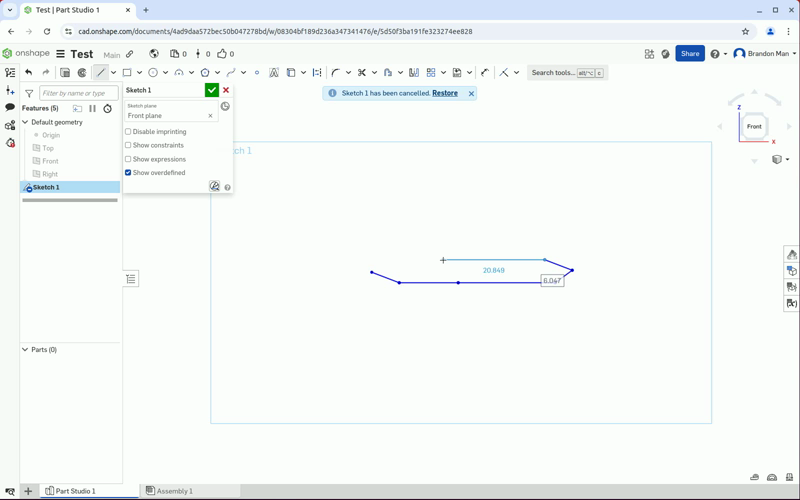
click(443, 259)
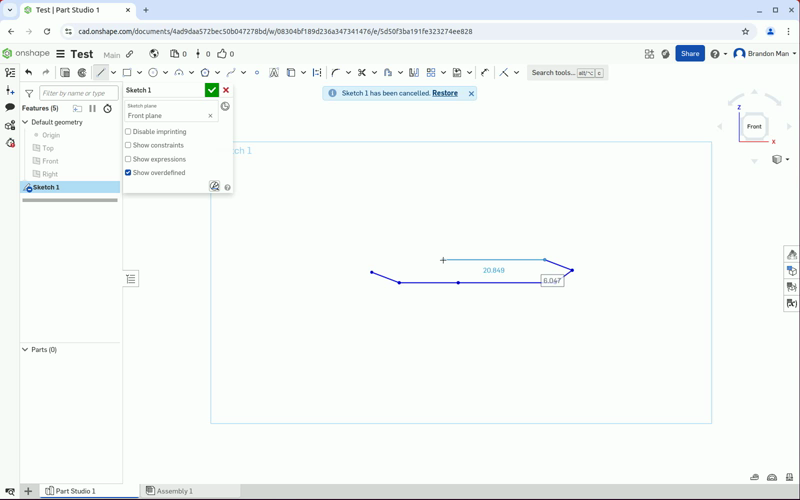
key_up(shift)
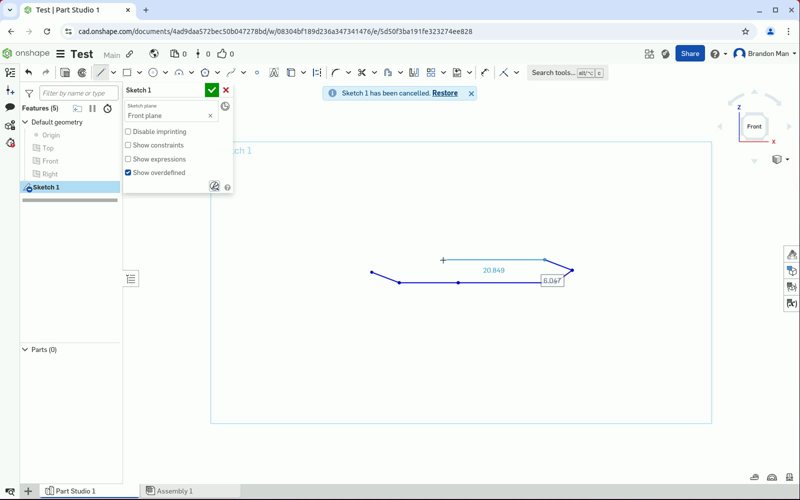
key_down(shift)
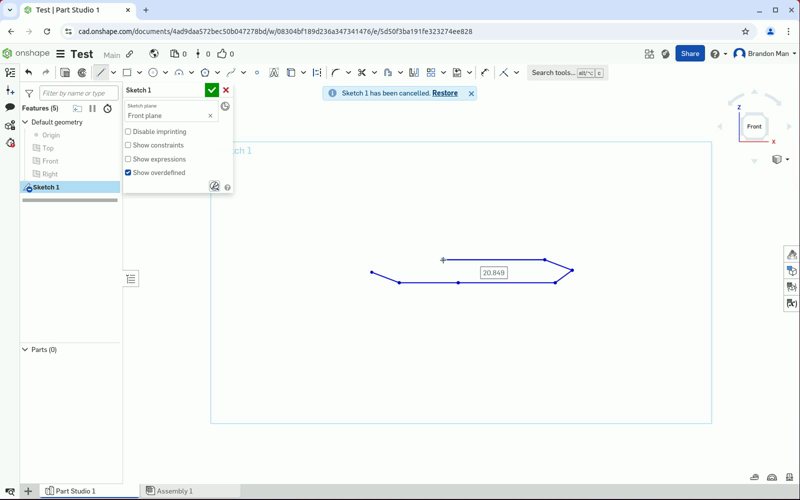
mouse_move(371, 272)
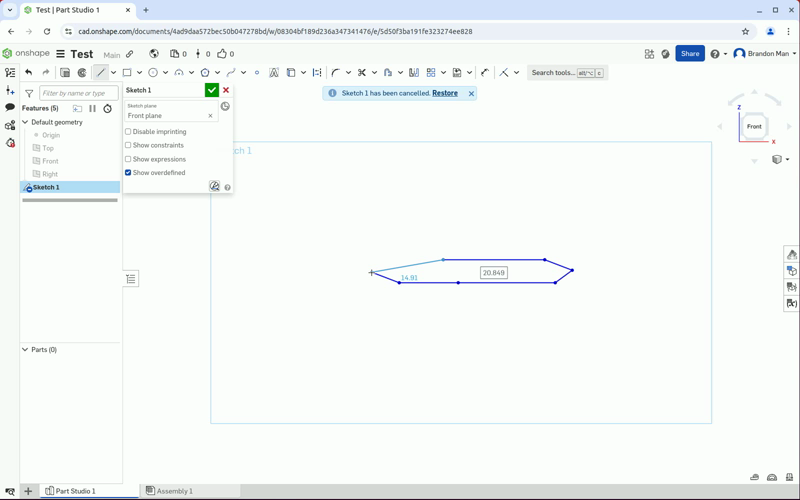
key_up(shift)
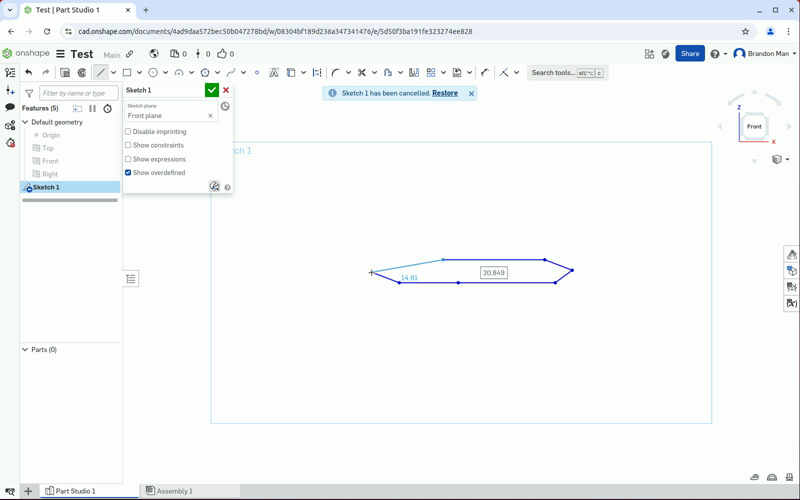
click(371, 272)
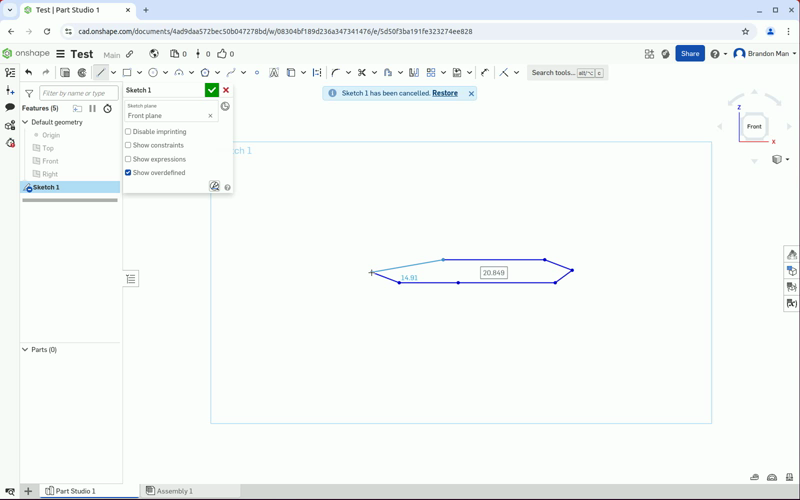
key(esc)
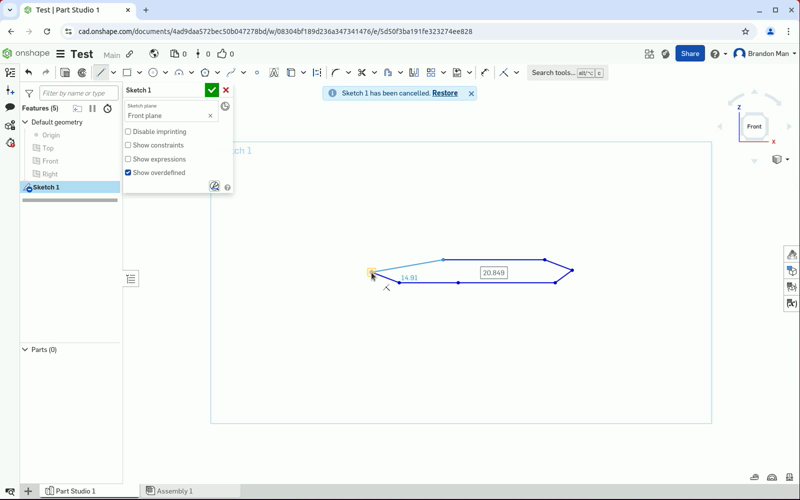
mouse_move(442, 279)
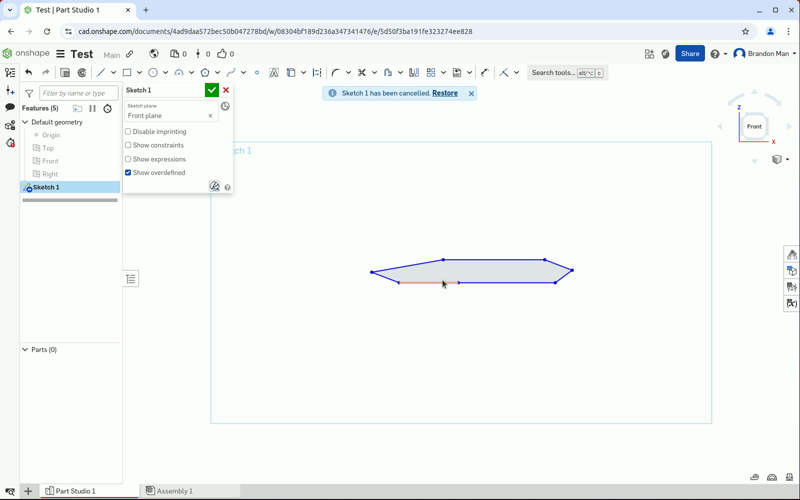
click(442, 279)
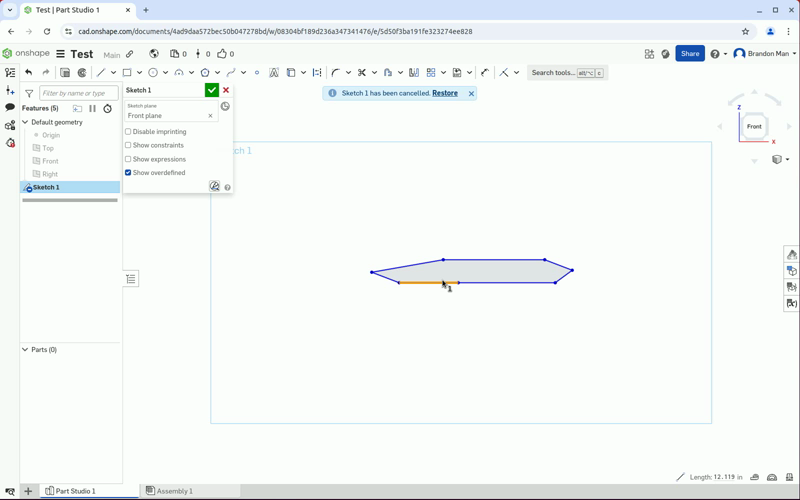
mouse_move(73, 352)
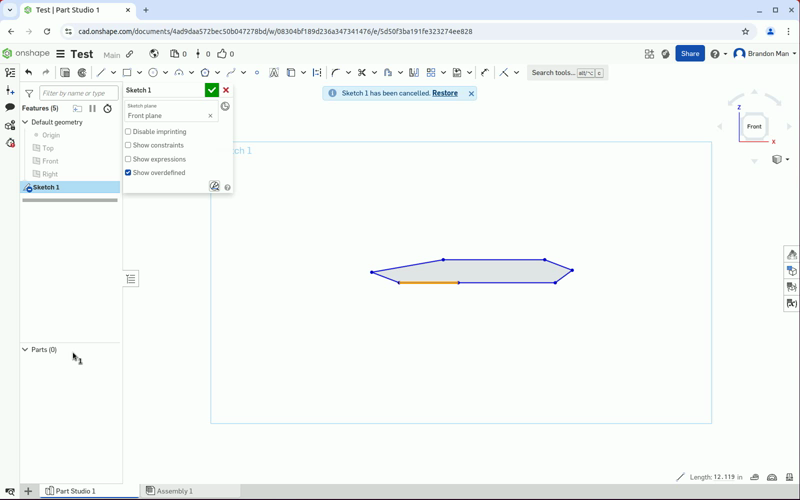
key(shift+y)
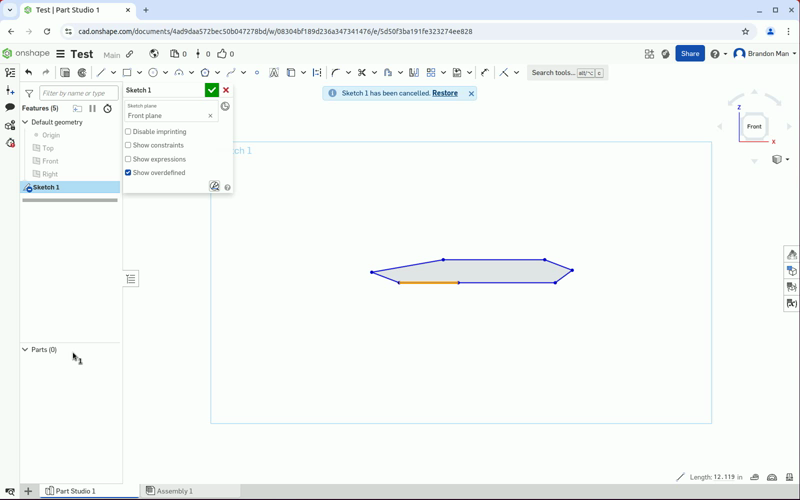
key(shift+e)
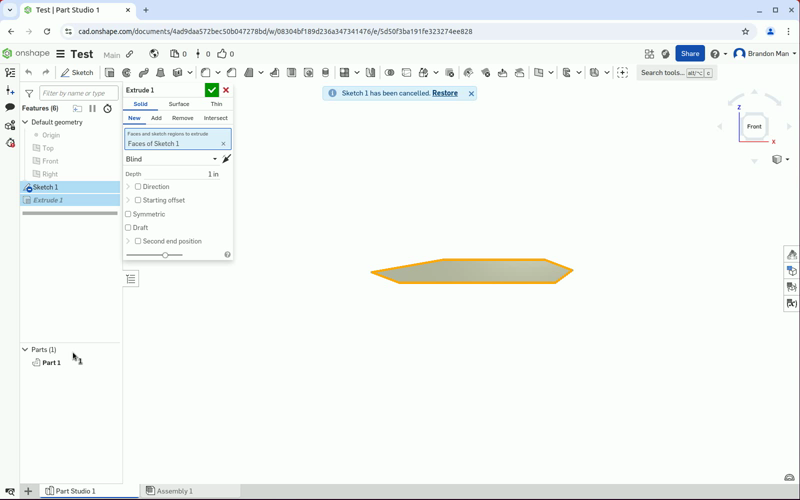
mouse_move(143, 106)
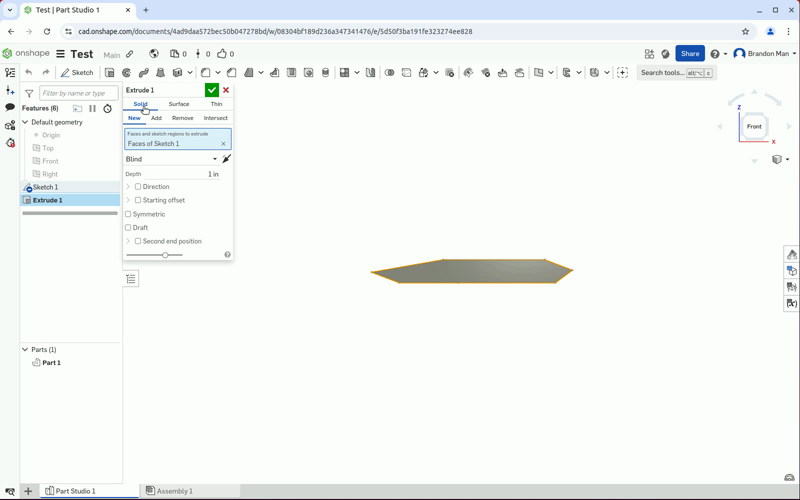
click(143, 106)
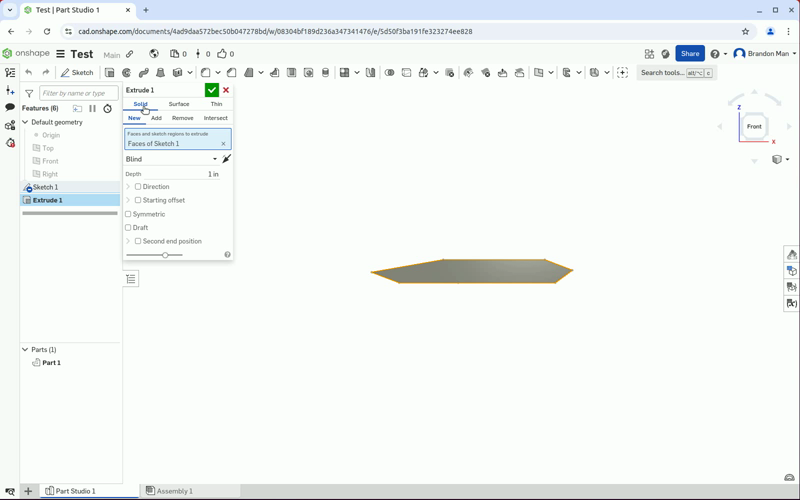
mouse_move(137, 120)
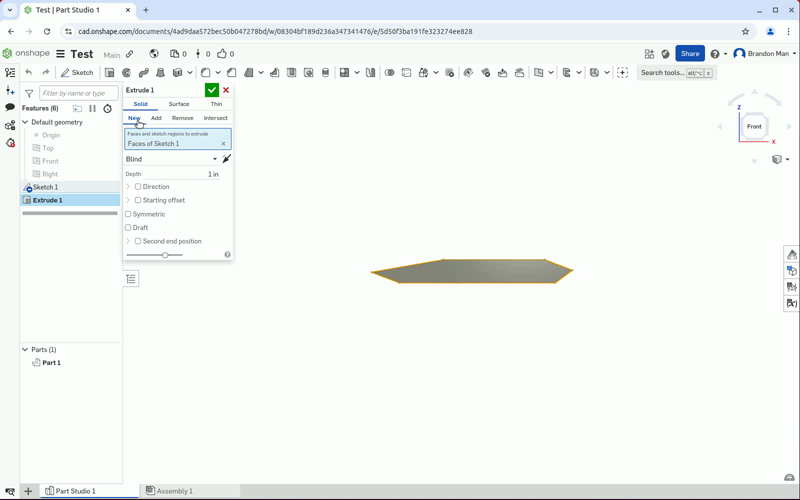
click(137, 120)
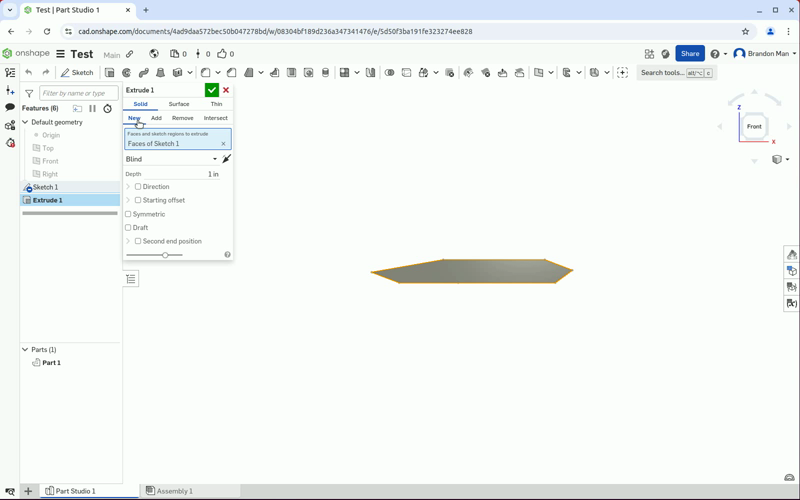
key(tab, 4)
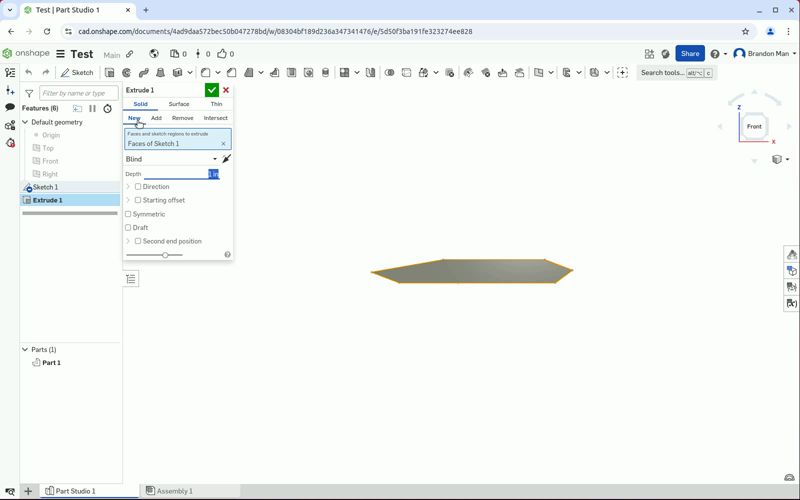
text(14.924)
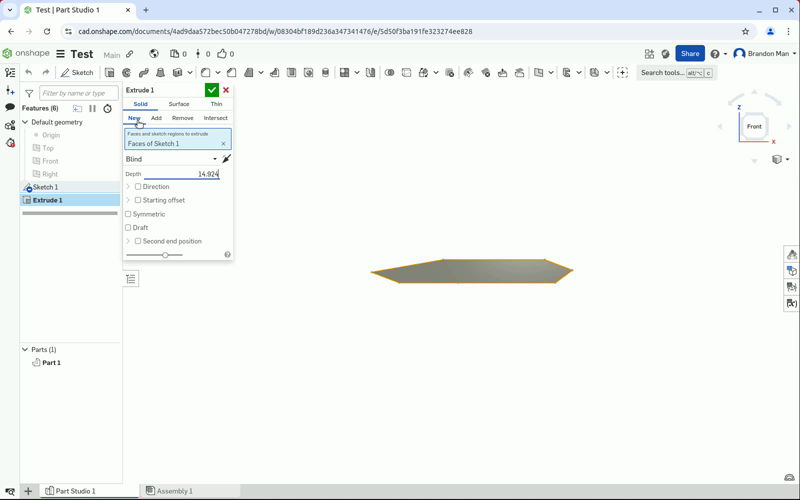
key(enter)
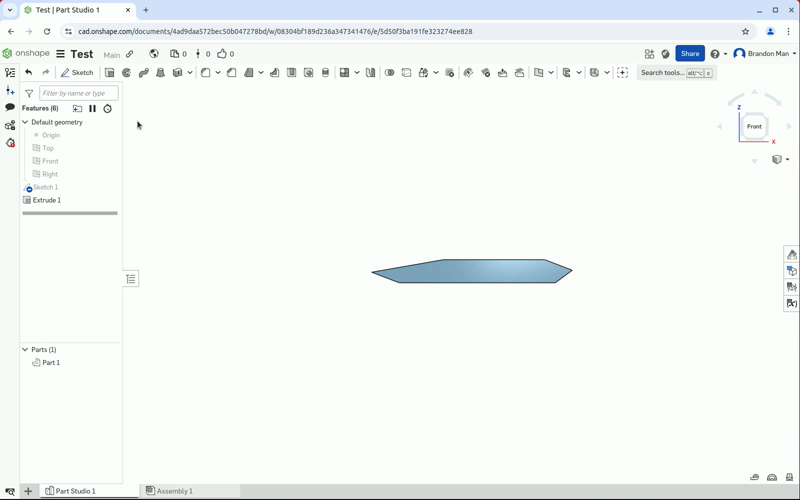
key(shift+h)
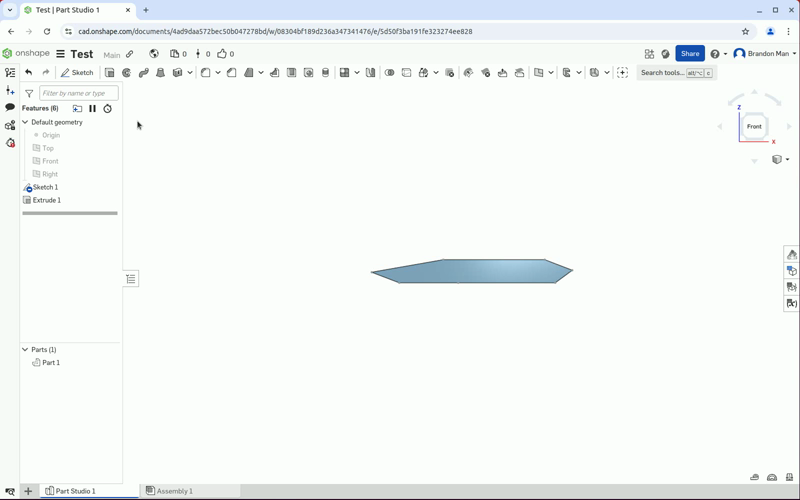
key(shift+h)
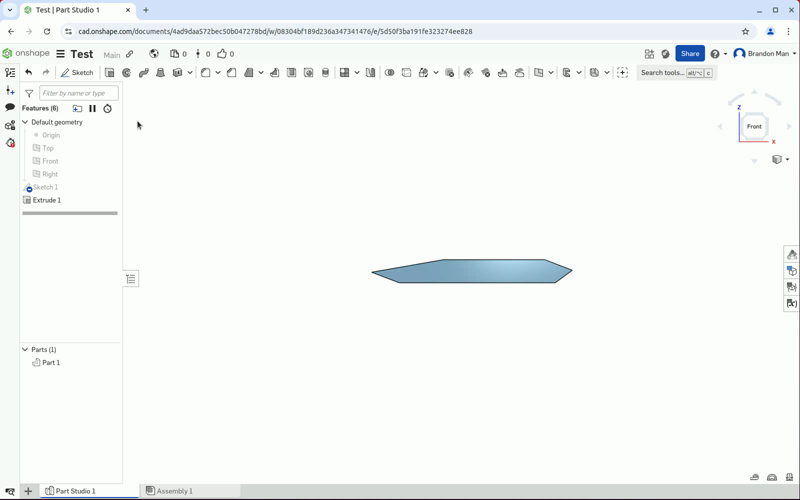
mouse_move(73, 189)
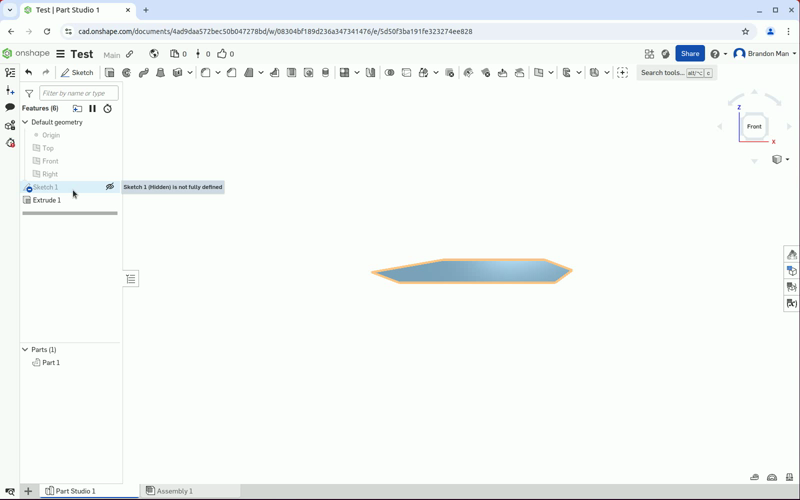
click(73, 189)
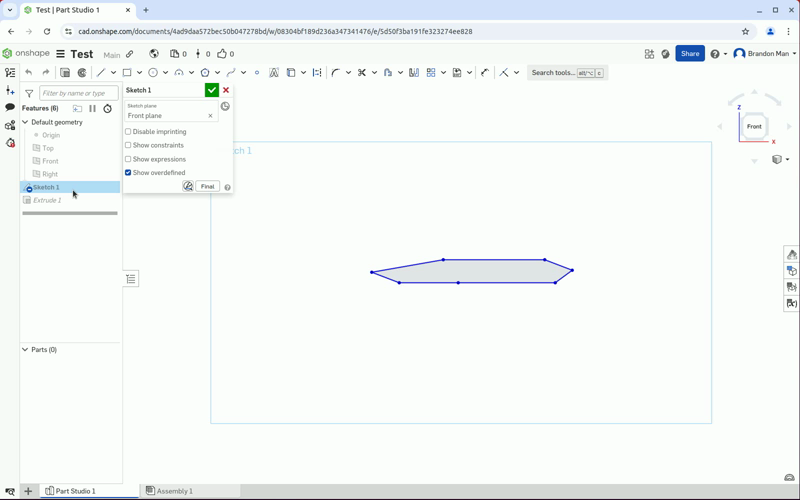
mouse_move(229, 92)
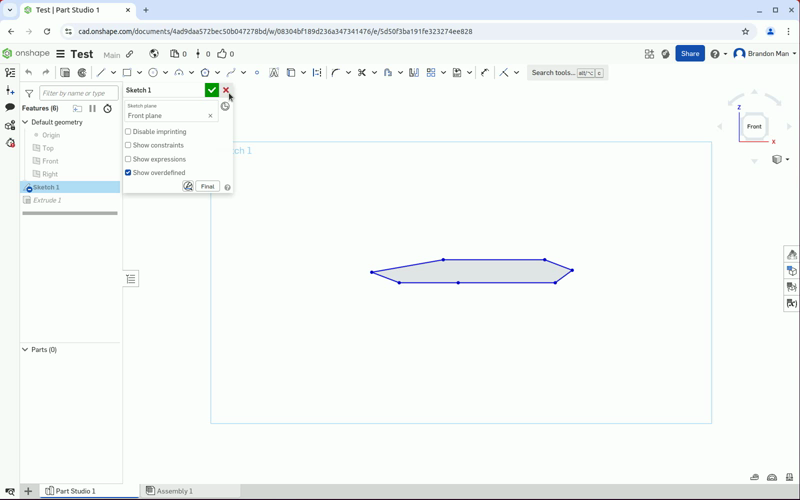
click(229, 92)
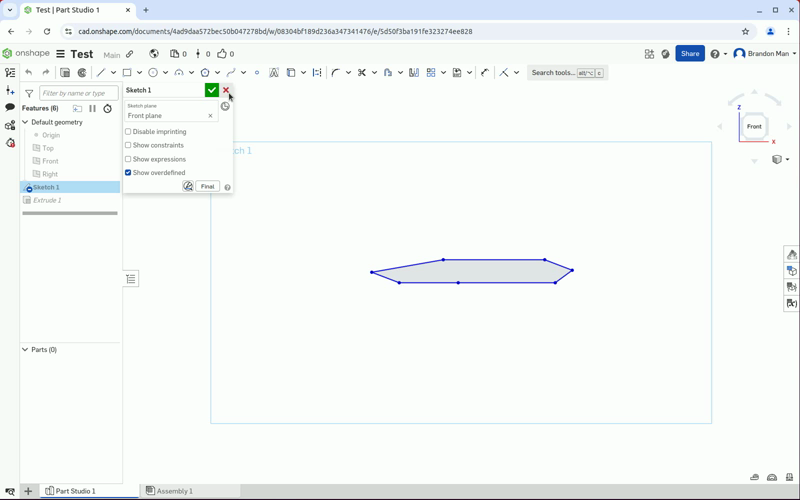
key(shift+s)
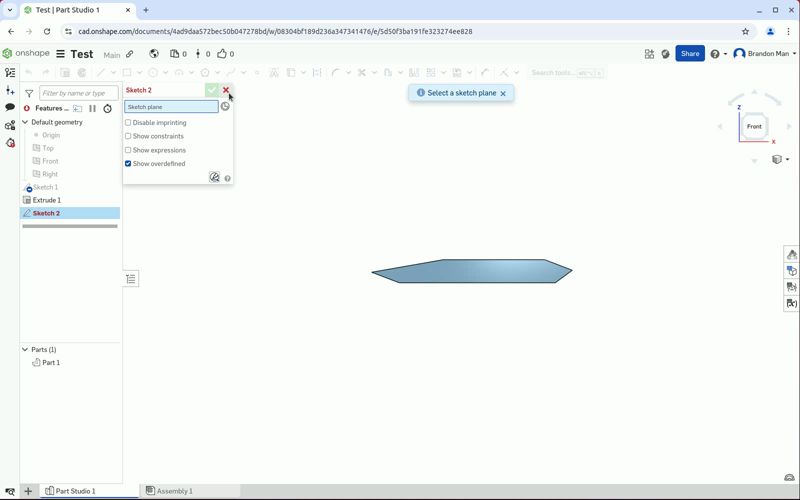
mouse_move(73, 163)
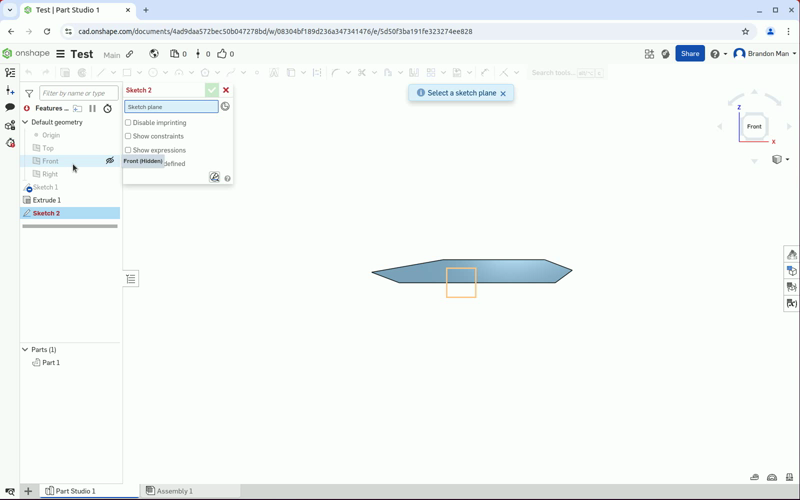
click(73, 163)
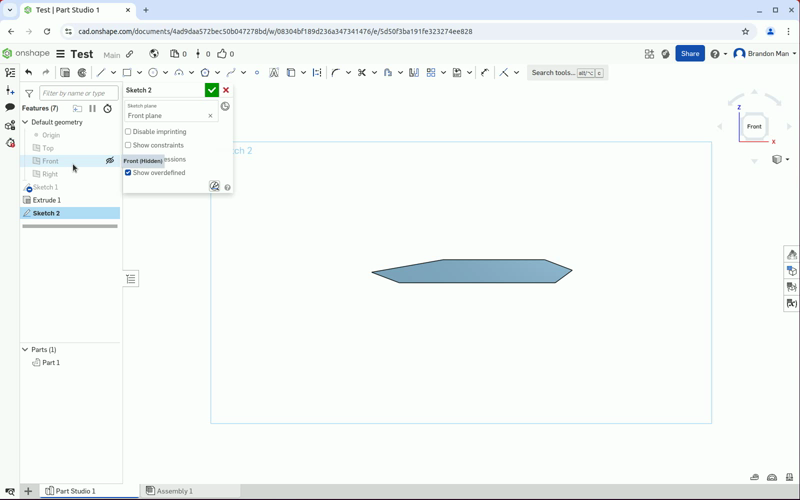
mouse_move(73, 352)
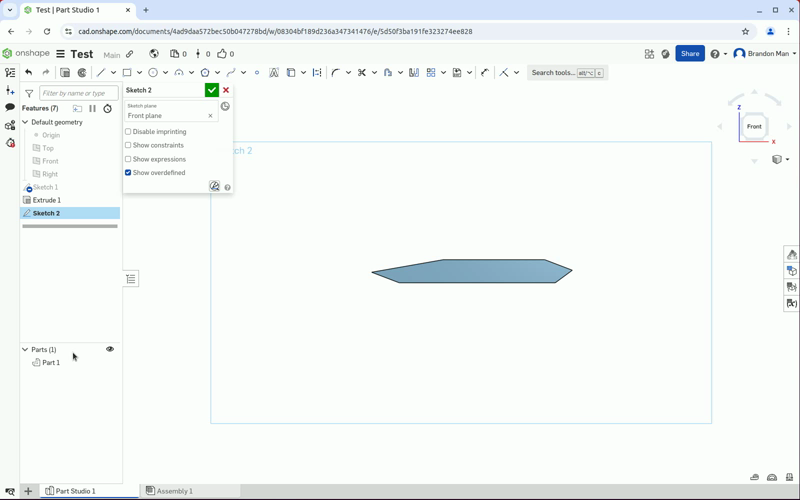
key(y)
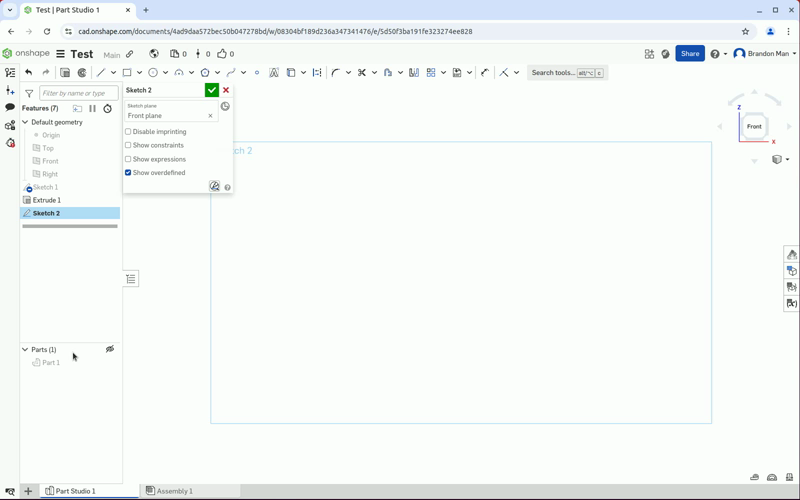
key(l)
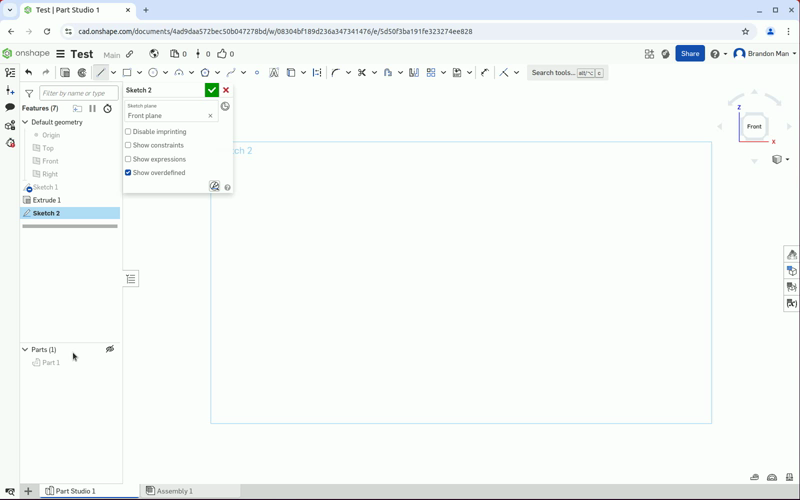
key_down(shift)
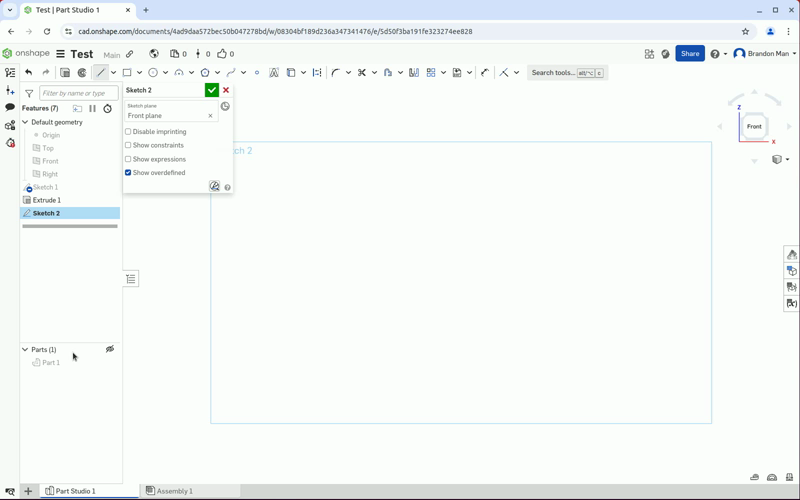
mouse_move(443, 259)
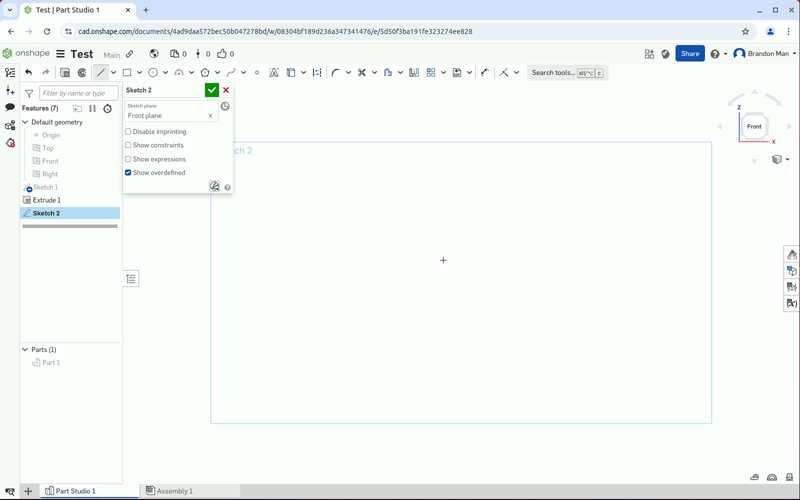
click(443, 259)
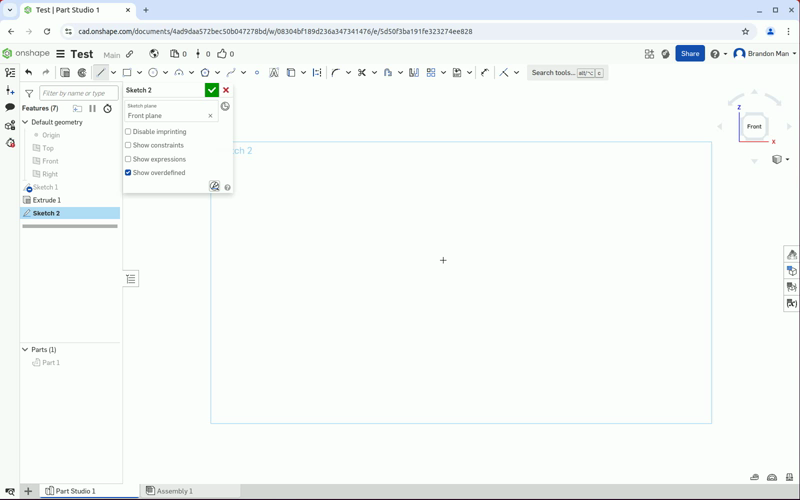
key_up(shift)
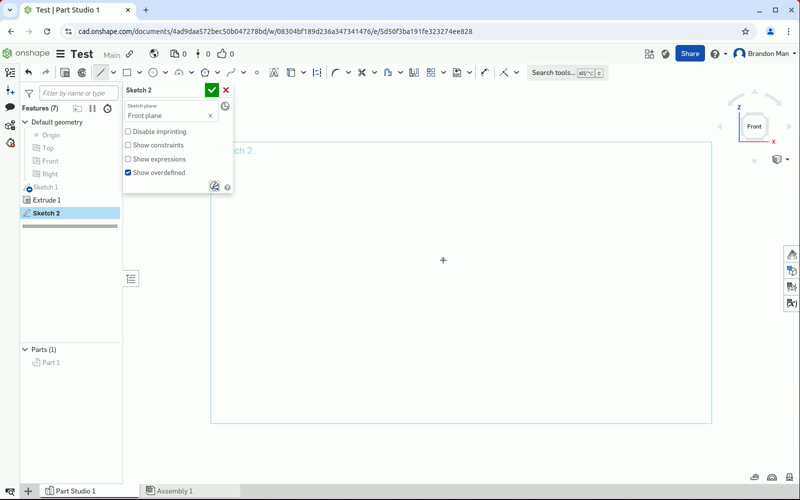
key_down(shift)
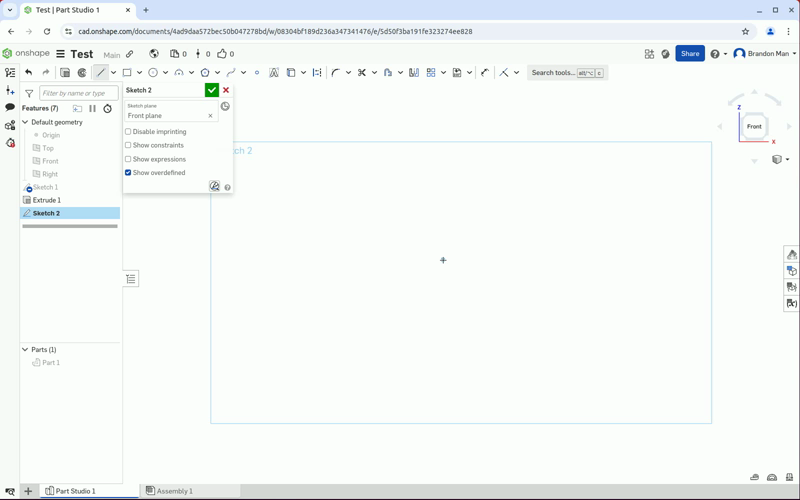
mouse_move(546, 259)
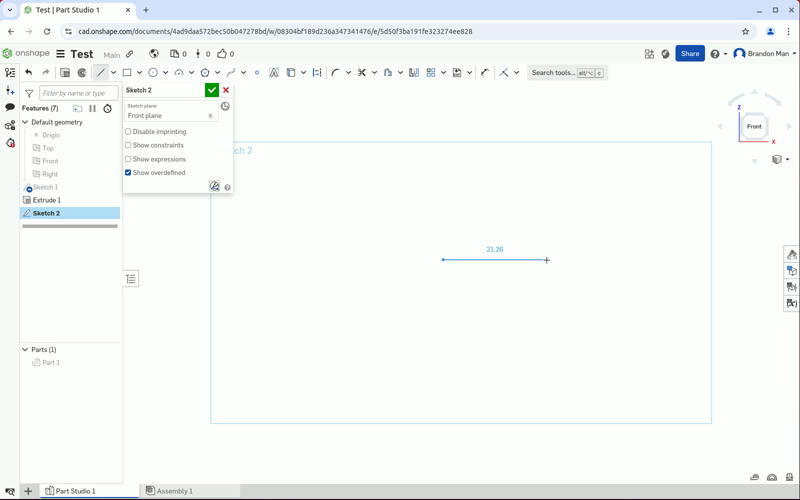
click(546, 259)
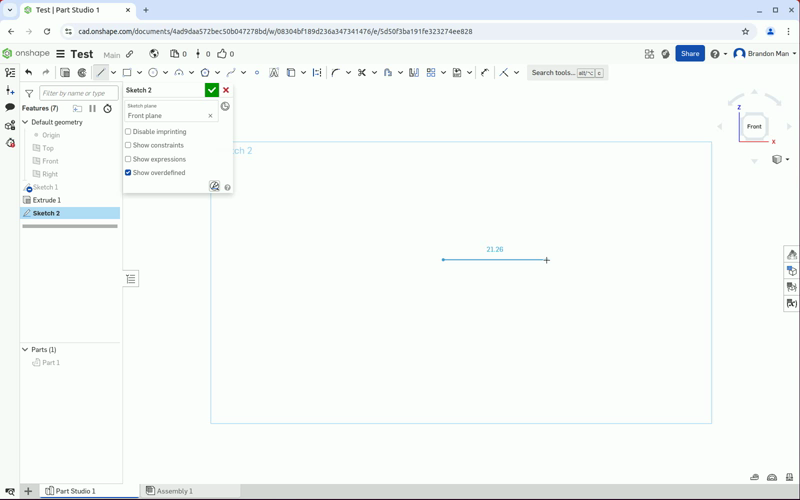
key_up(shift)
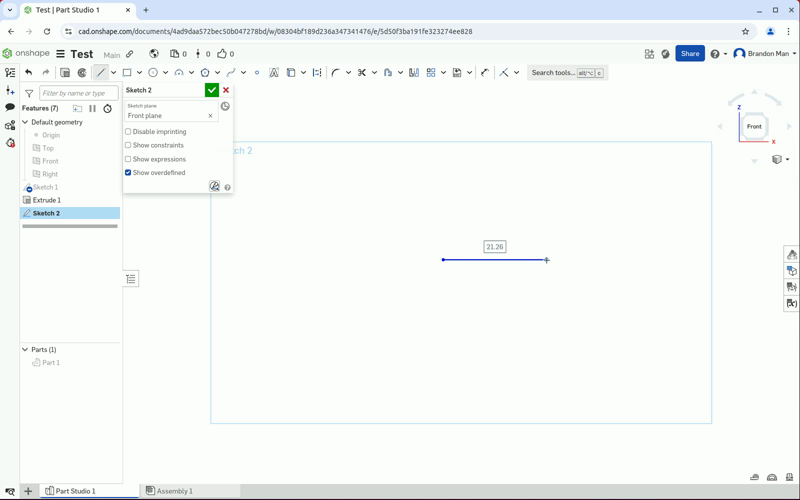
key_down(shift)
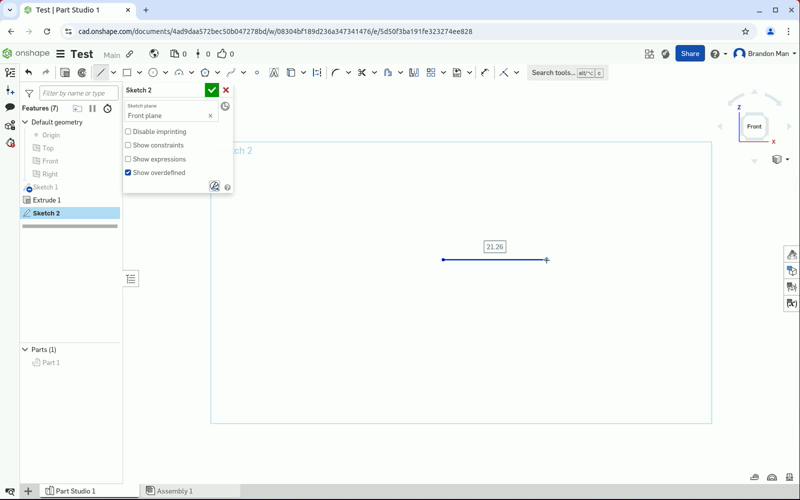
mouse_move(576, 259)
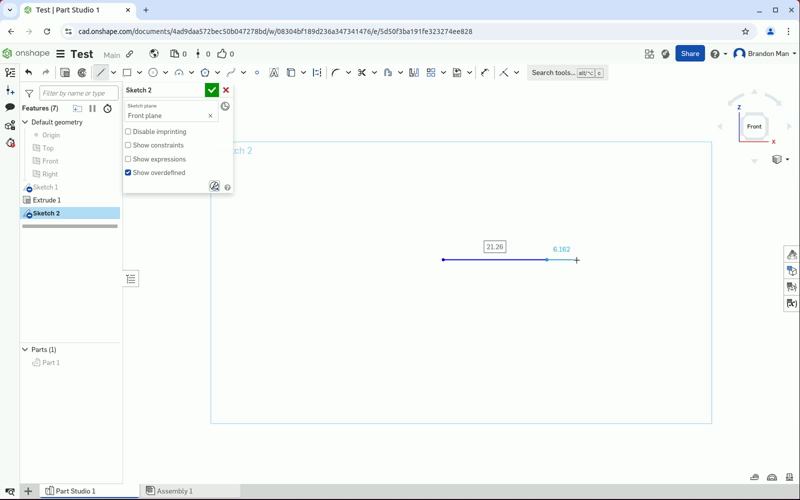
mouse_move(533, 255)
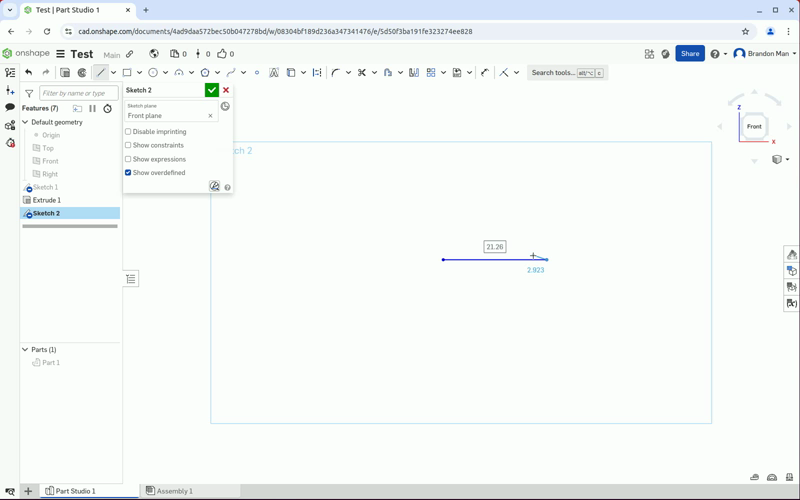
click(533, 255)
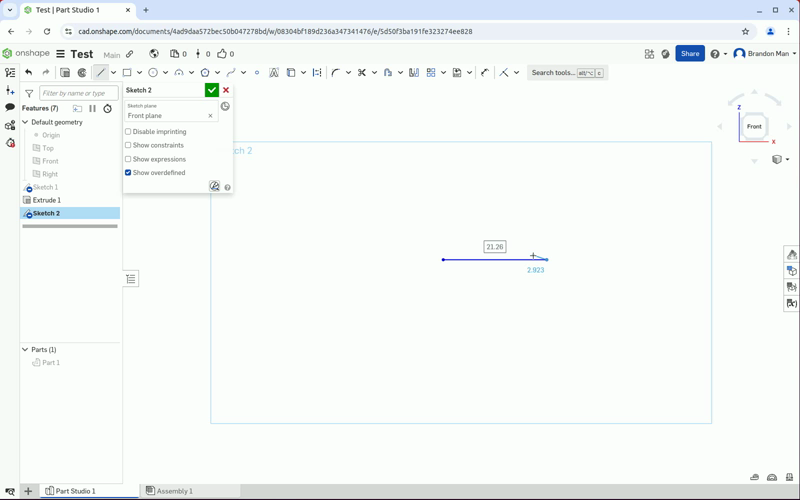
key_up(shift)
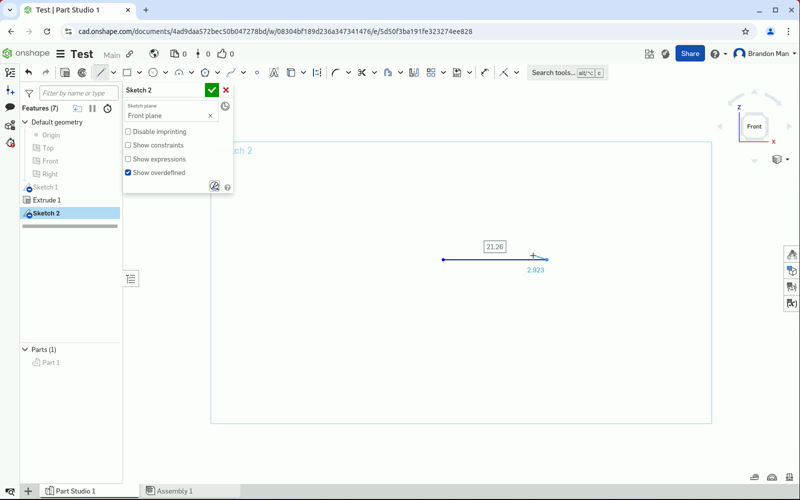
key_down(shift)
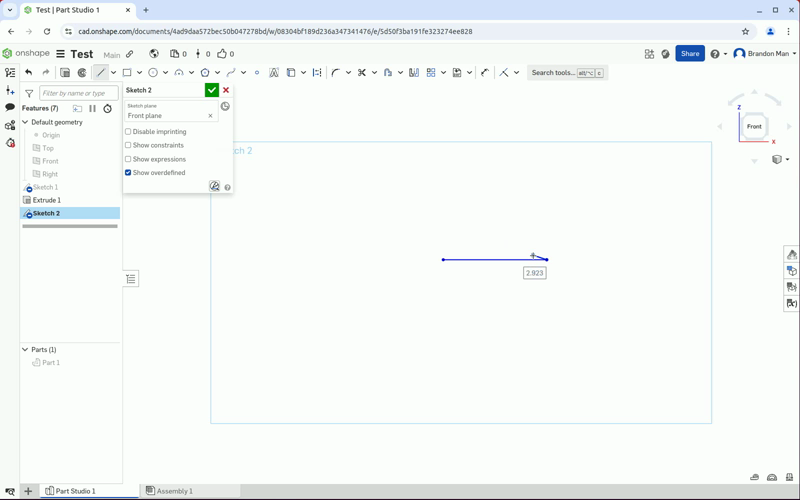
mouse_move(443, 259)
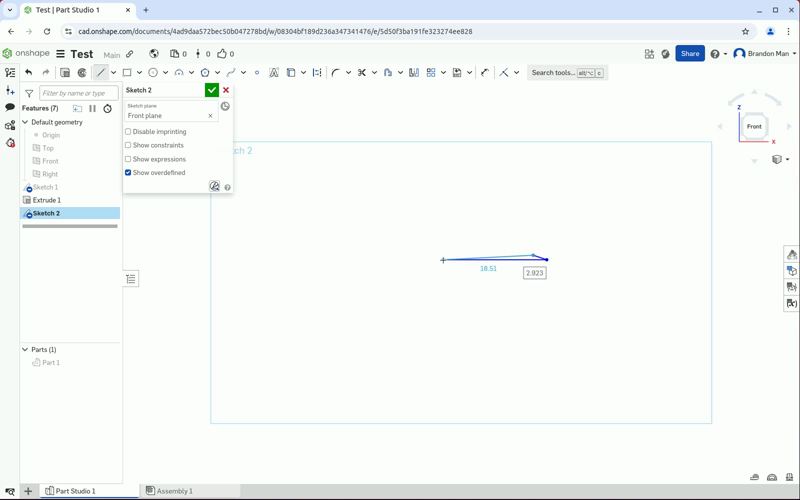
key_up(shift)
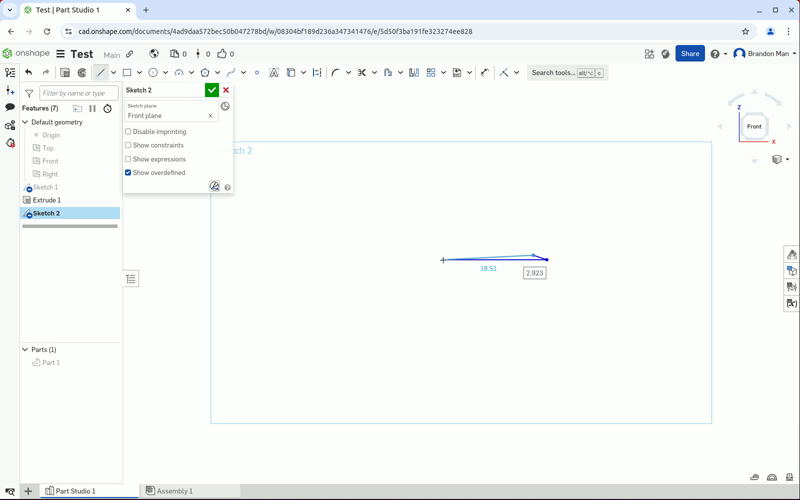
click(443, 259)
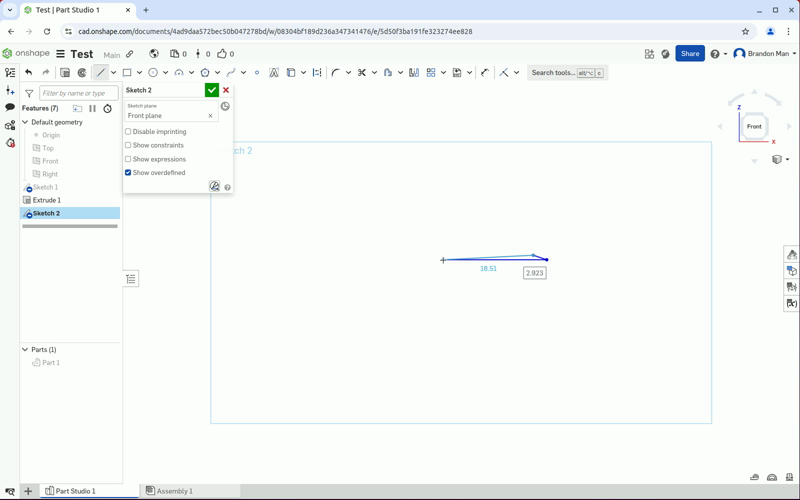
key(esc)
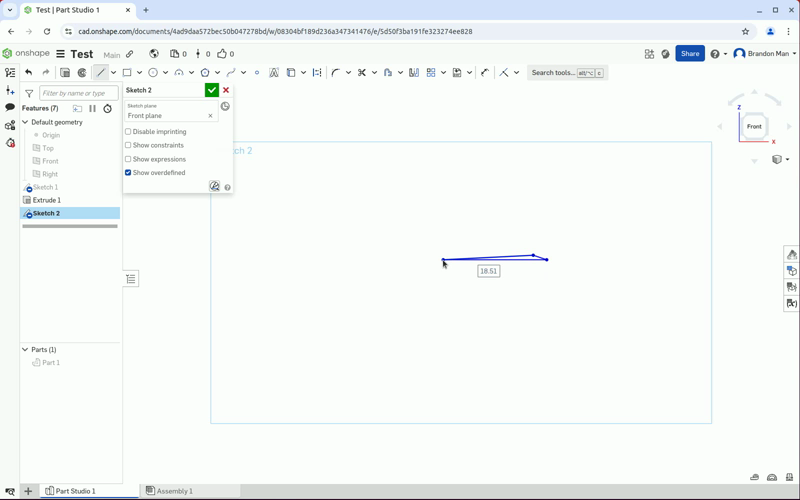
mouse_move(534, 256)
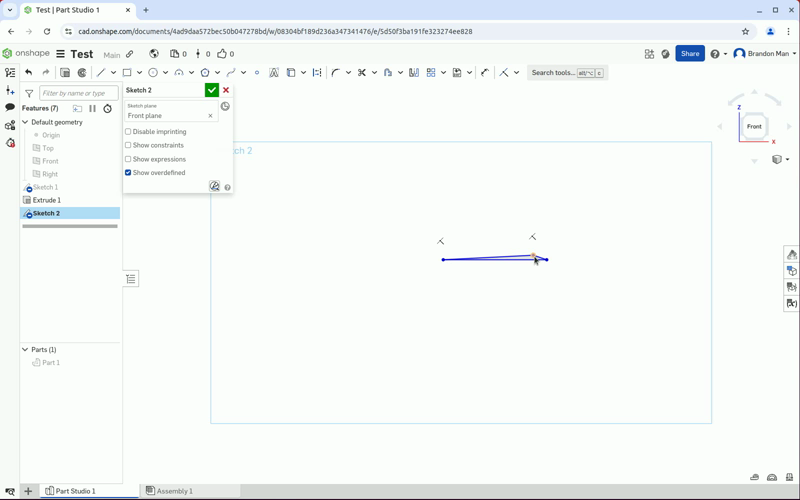
scroll(6)
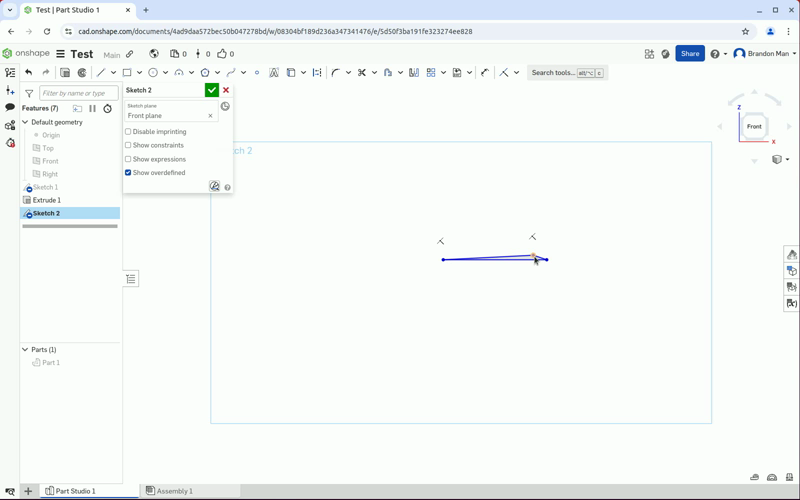
scroll(6)
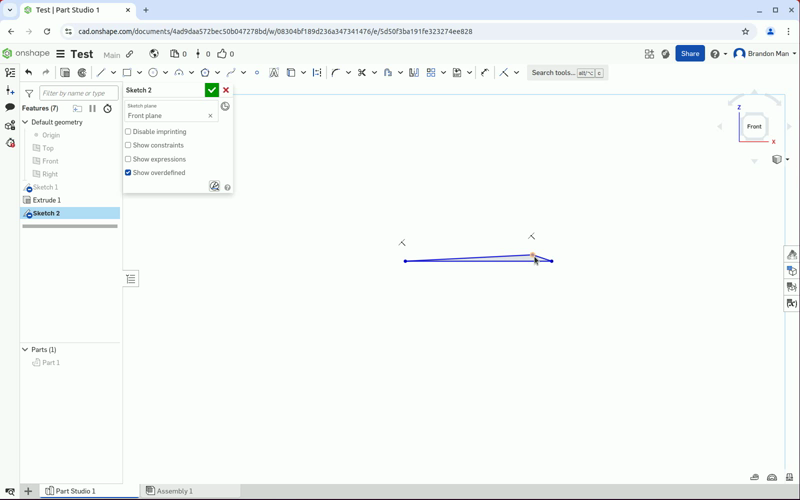
scroll(6)
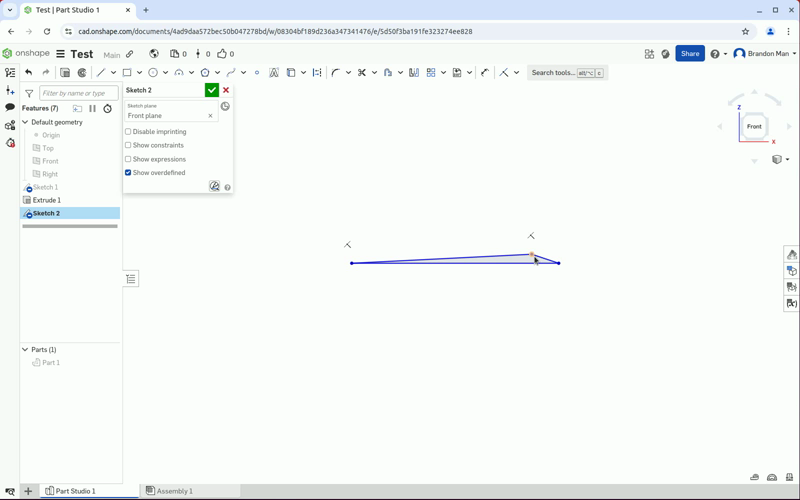
scroll(6)
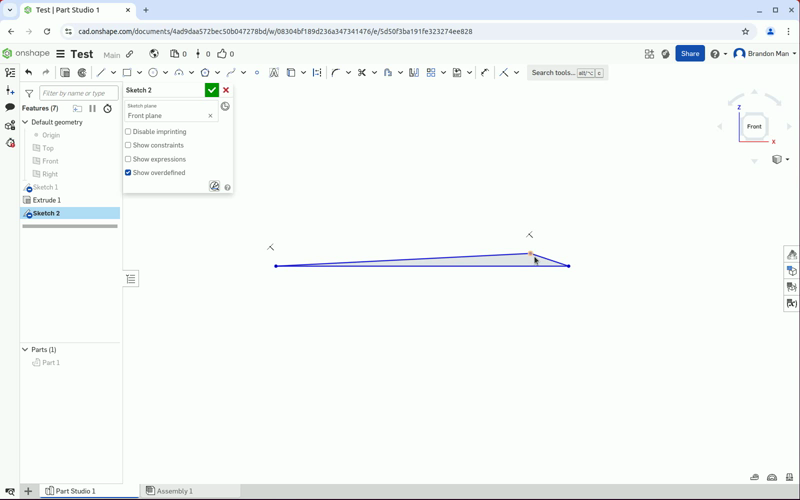
scroll(6)
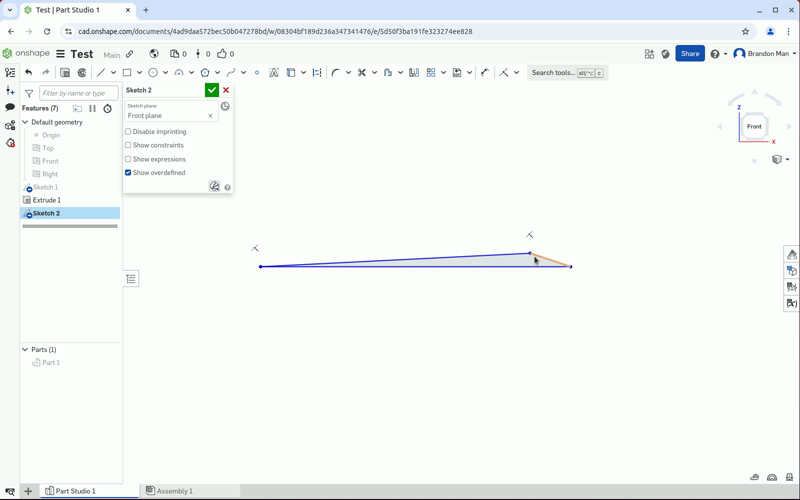
scroll(6)
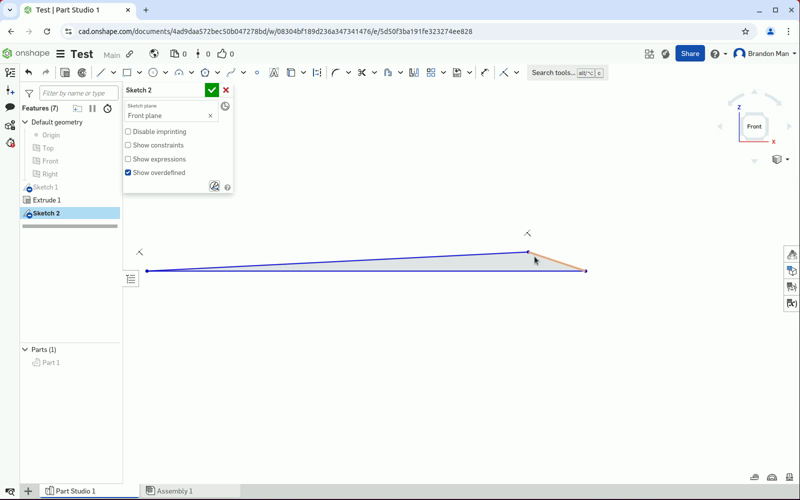
scroll(6)
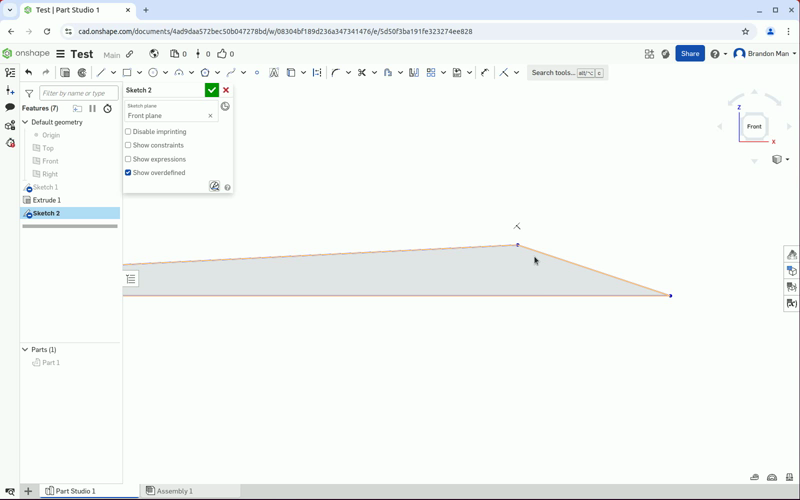
click(534, 256)
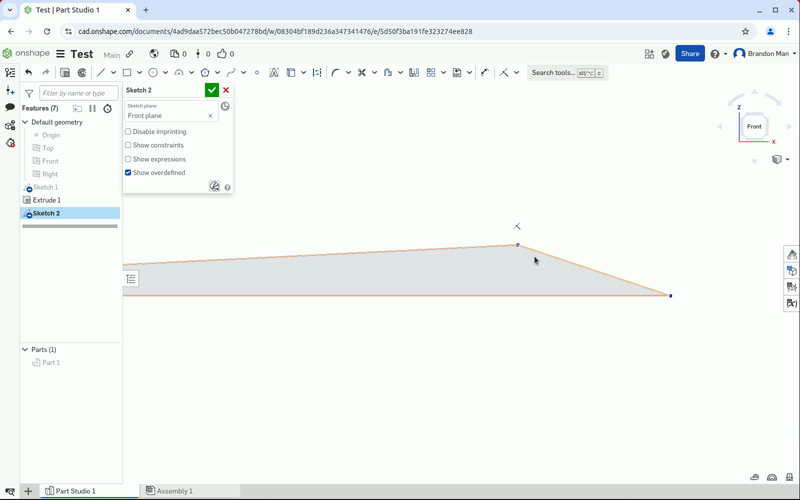
scroll(-6)
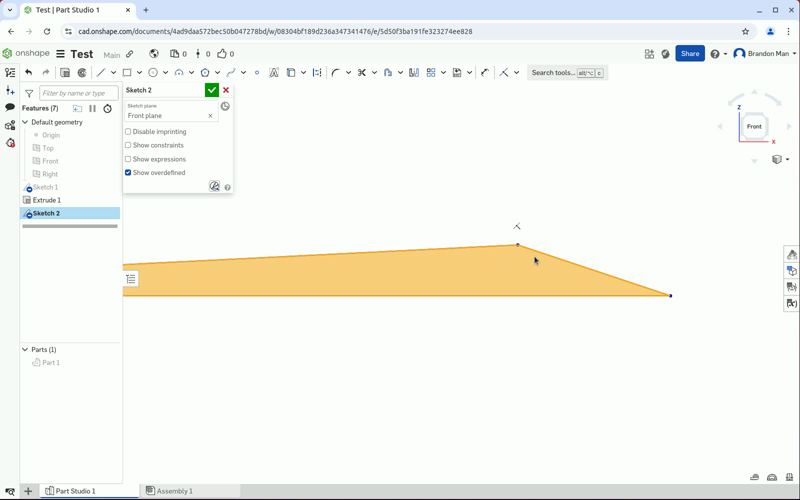
scroll(-6)
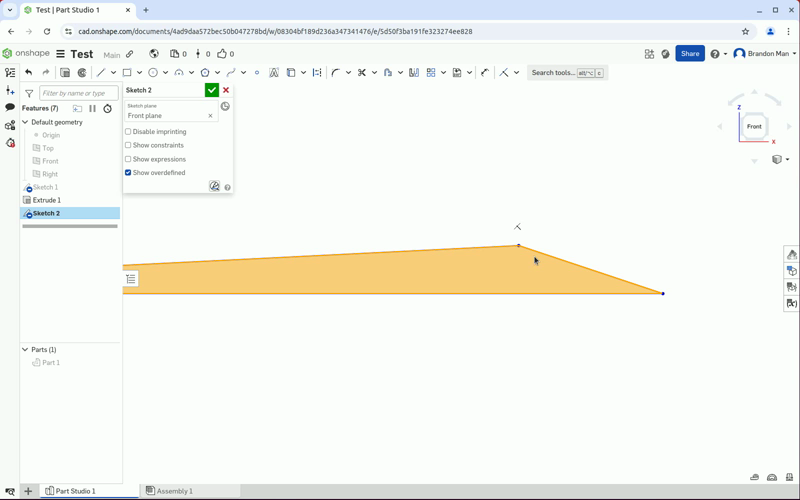
scroll(-6)
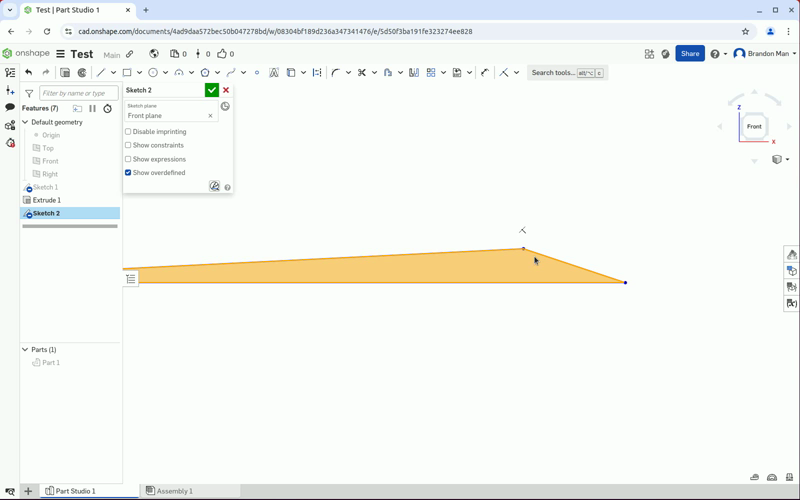
scroll(-6)
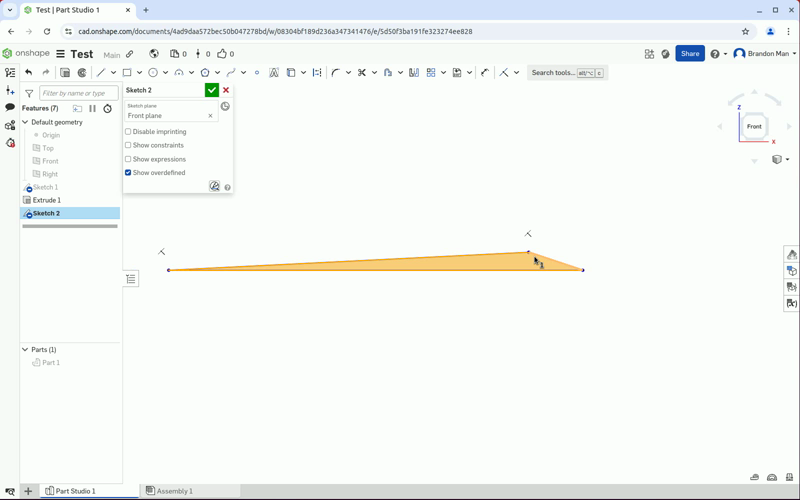
scroll(-6)
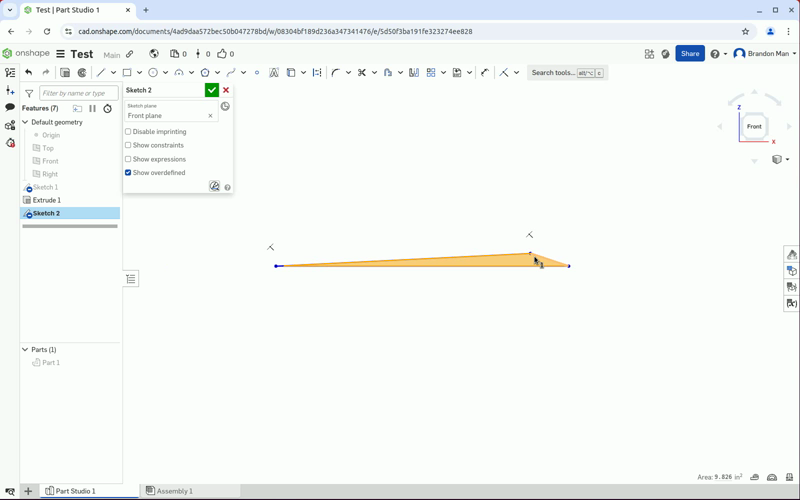
scroll(-6)
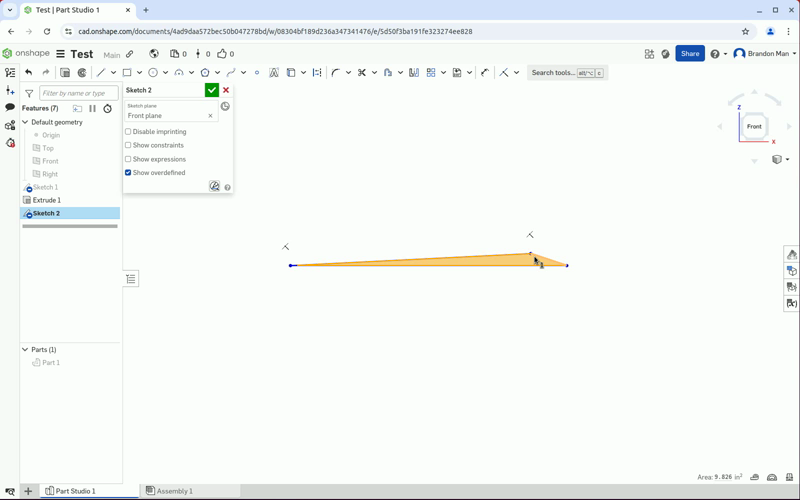
scroll(-6)
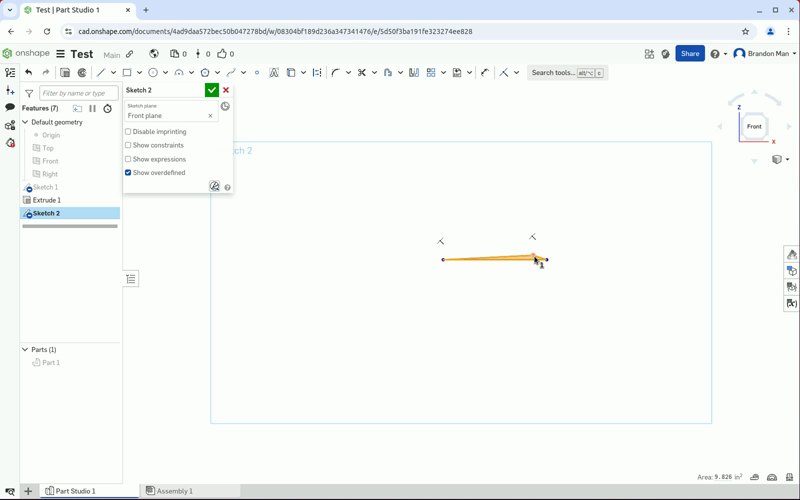
mouse_move(73, 352)
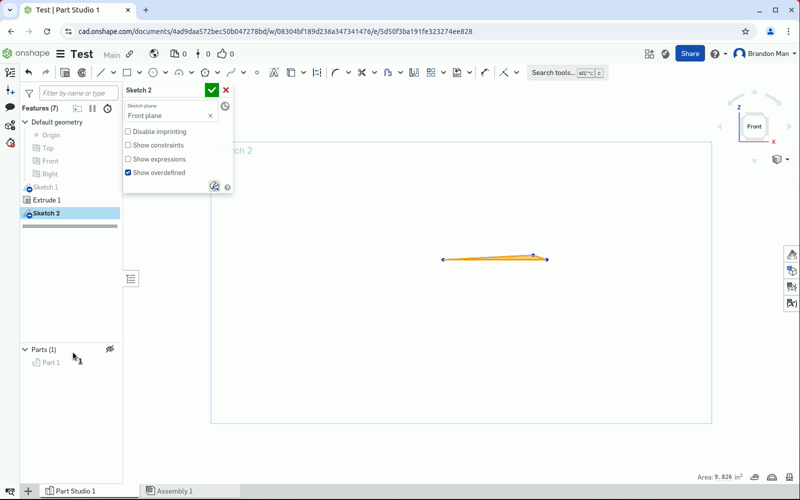
key(shift+y)
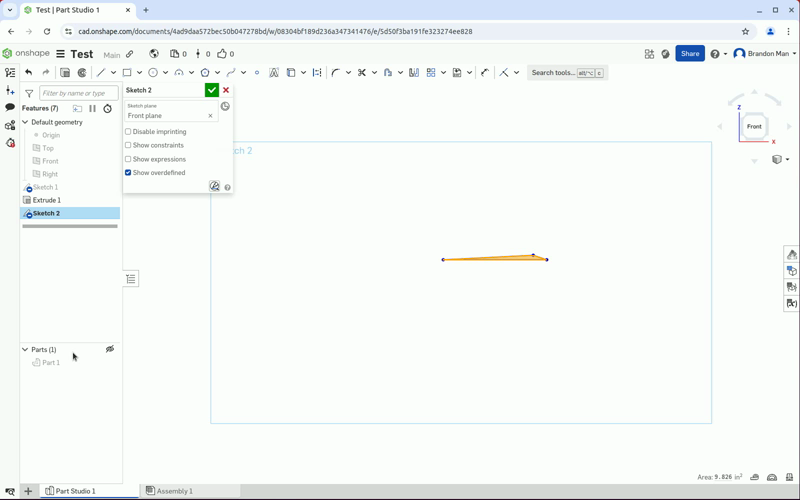
key(shift+e)
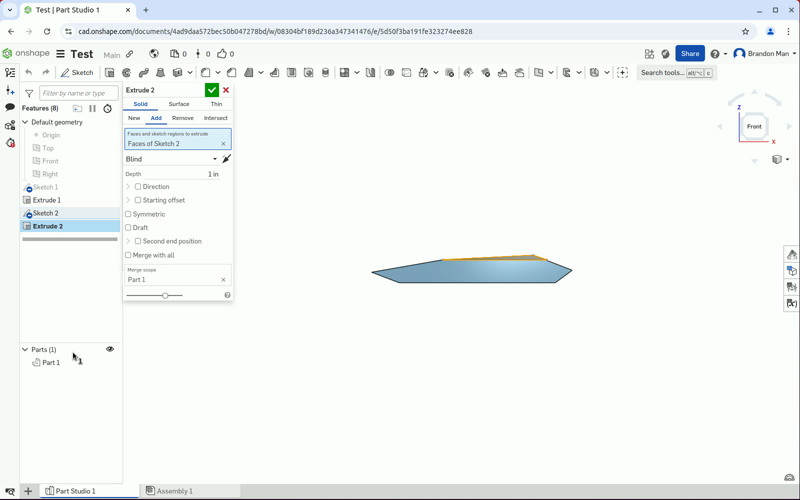
mouse_move(143, 106)
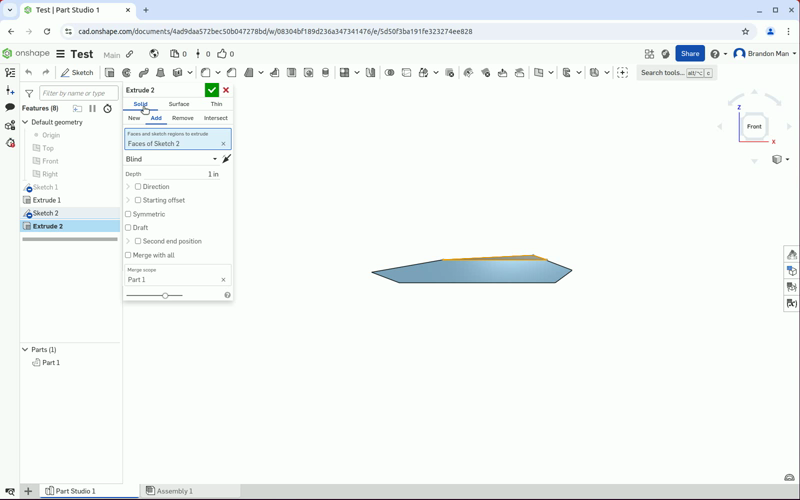
click(143, 106)
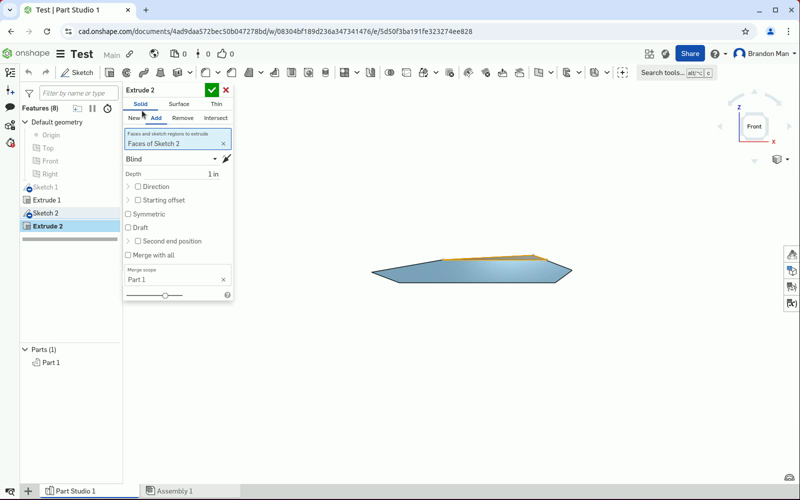
mouse_move(137, 120)
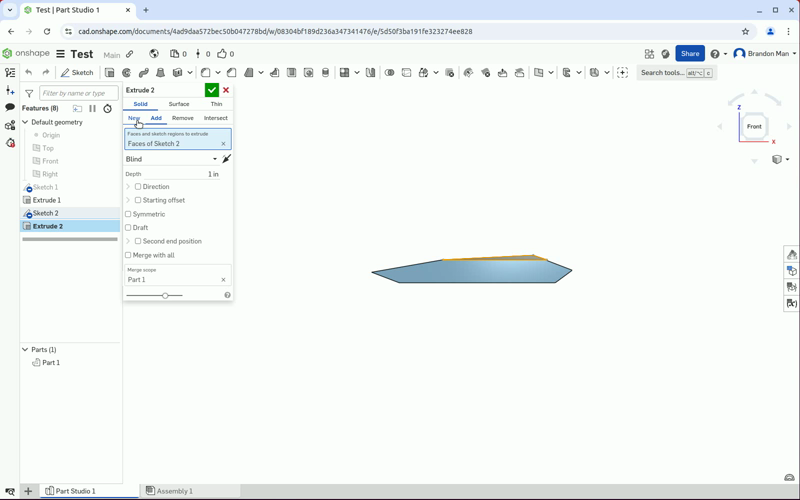
click(137, 120)
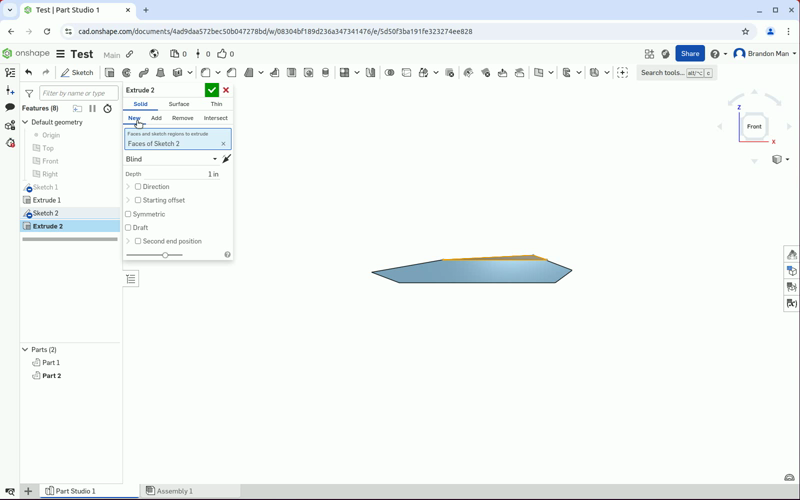
key(tab, 4)
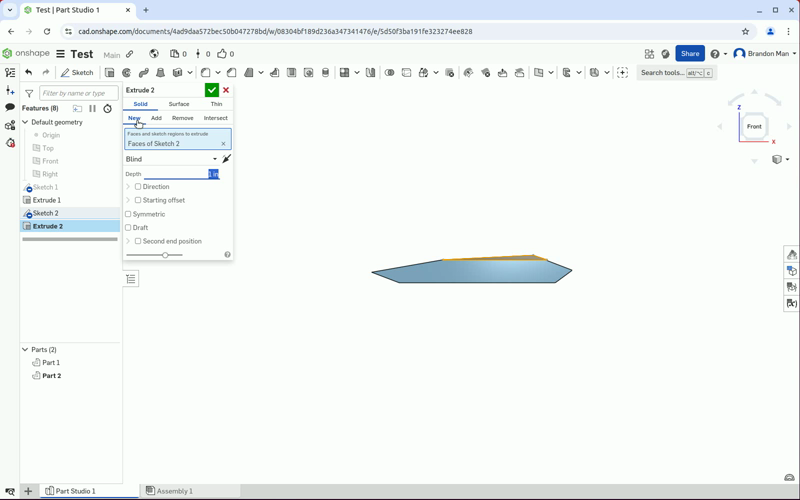
text(14.924)
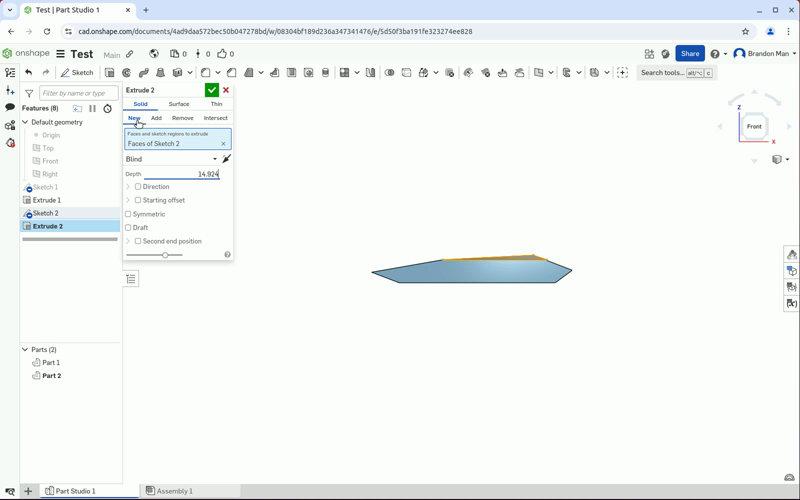
key(enter)
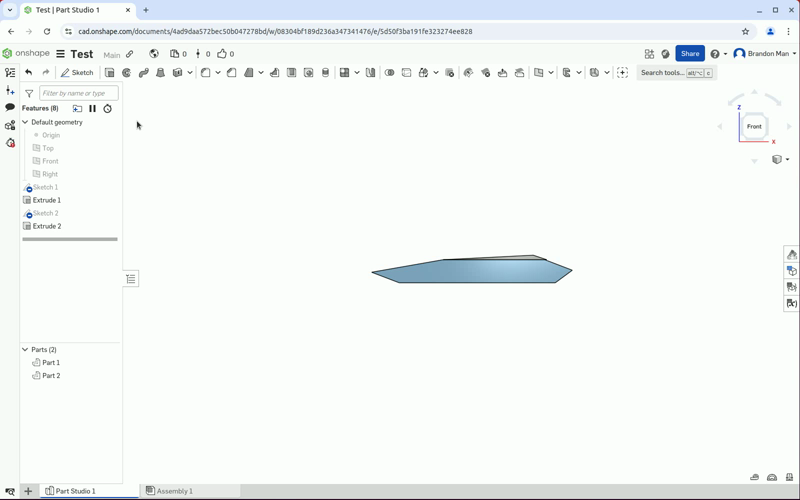
key(shift+h)
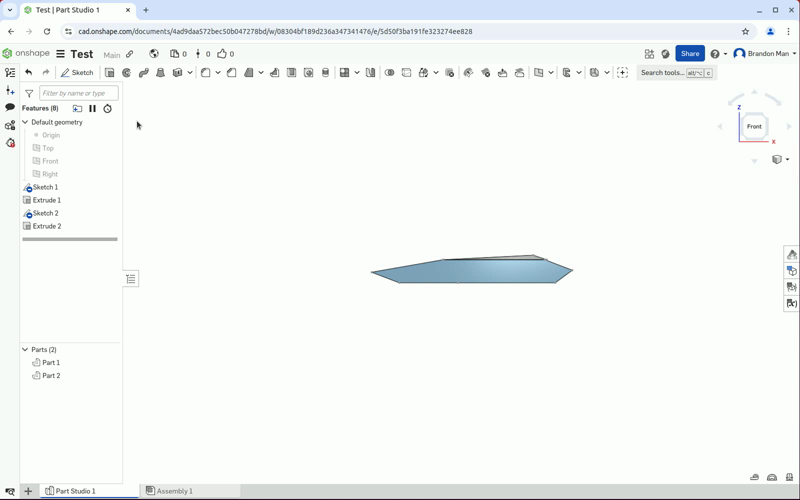
key(shift+h)
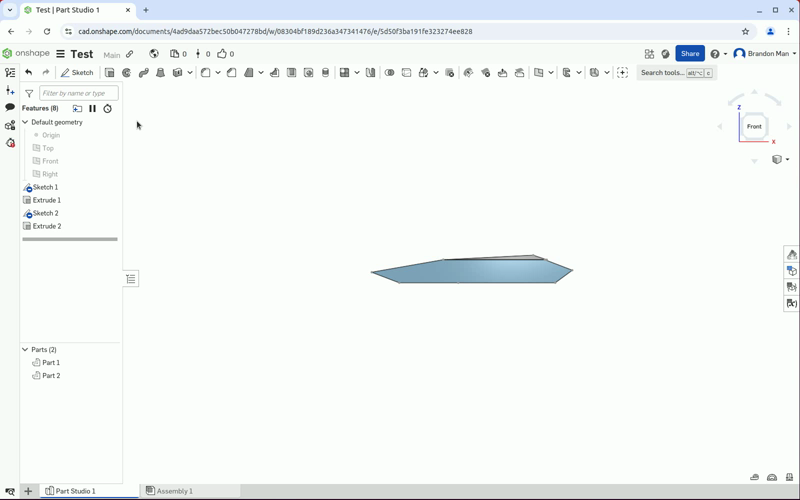
key(shift+7)
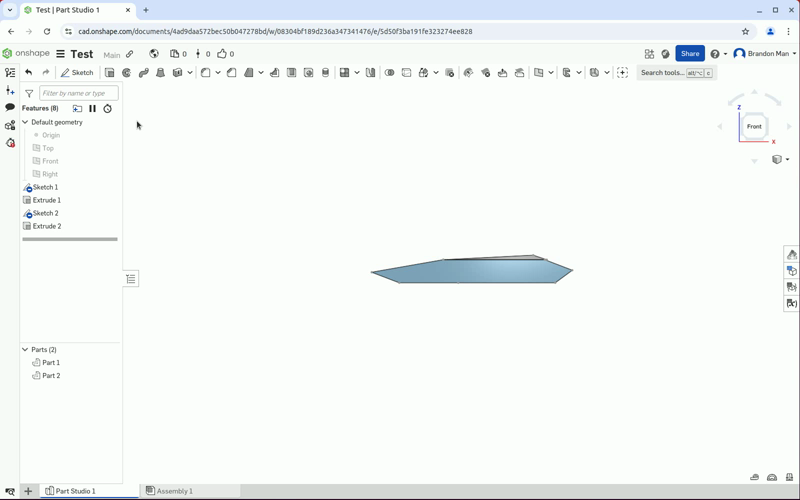
key(left, 2)
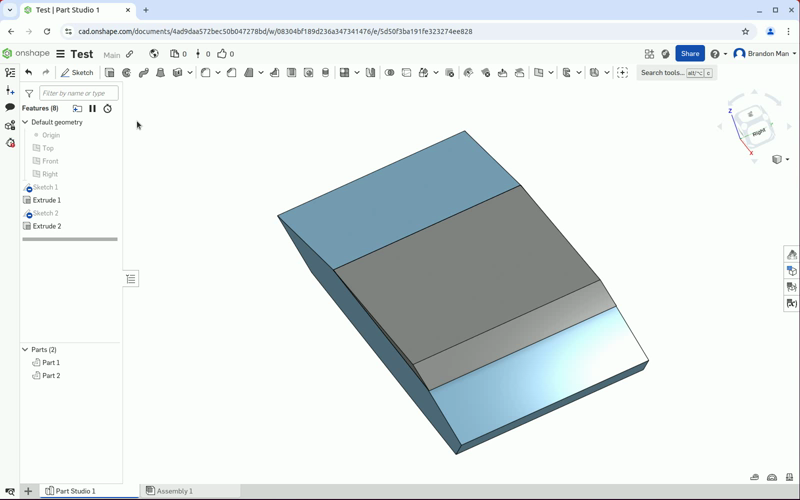
key(down, 2)
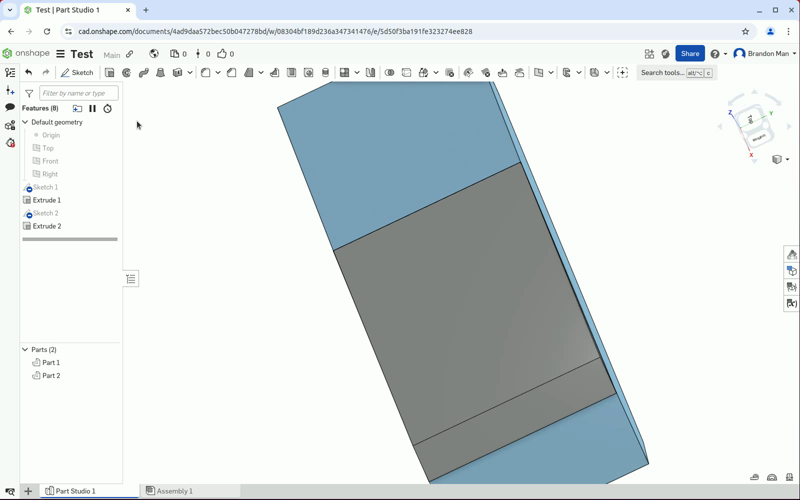
key(up, 2)
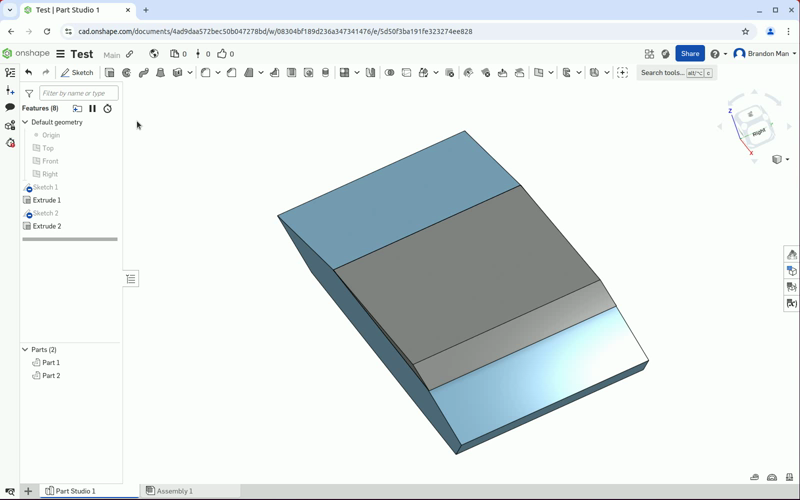
key(right, 2)
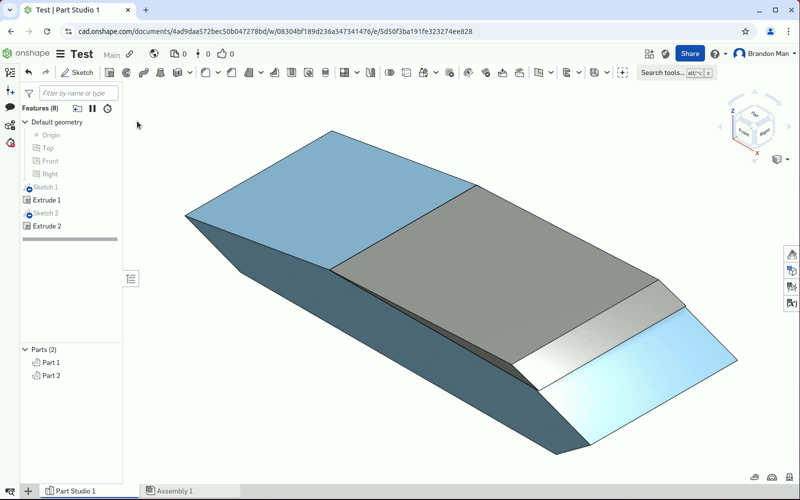
mouse_move(73, 189)
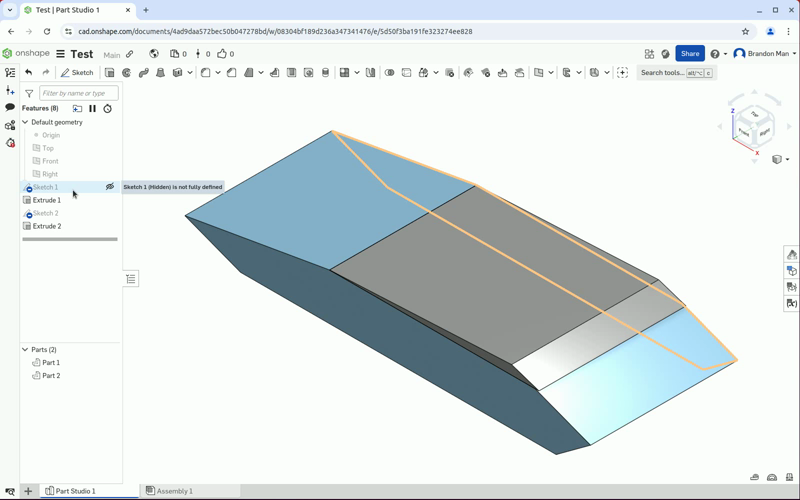
click(73, 189)